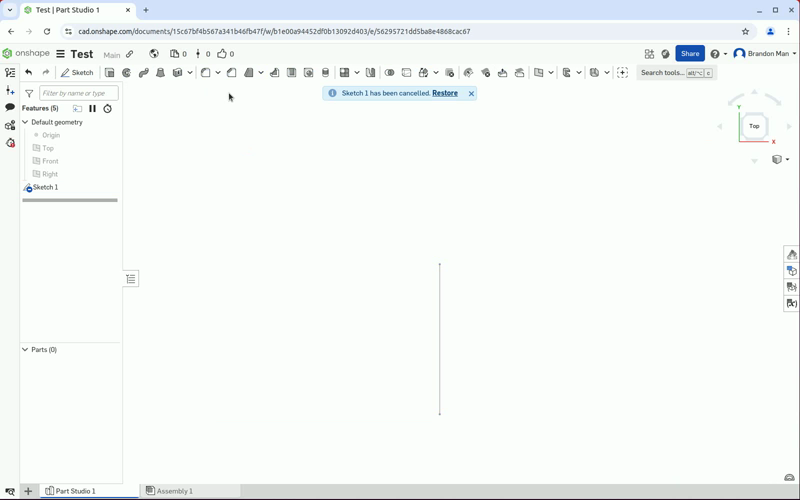
key(shift+h)
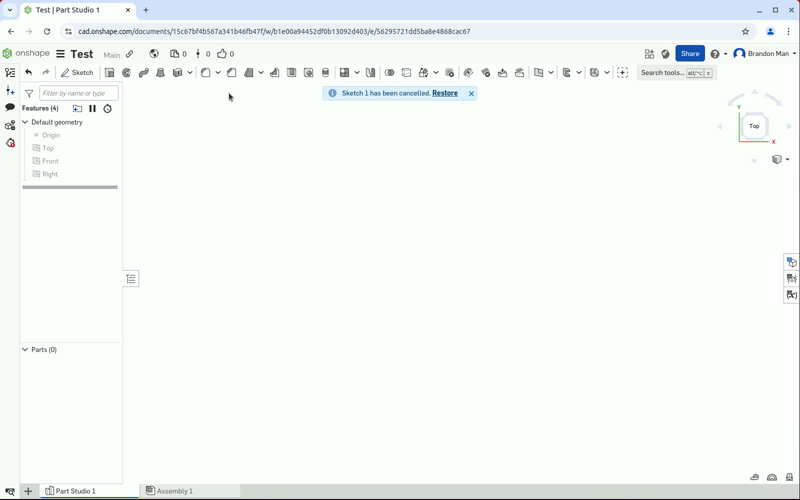
mouse_move(73, 352)
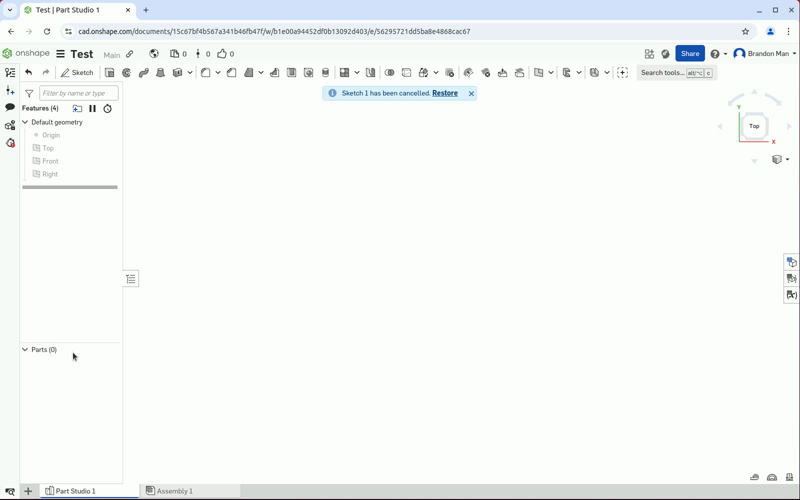
key(y)
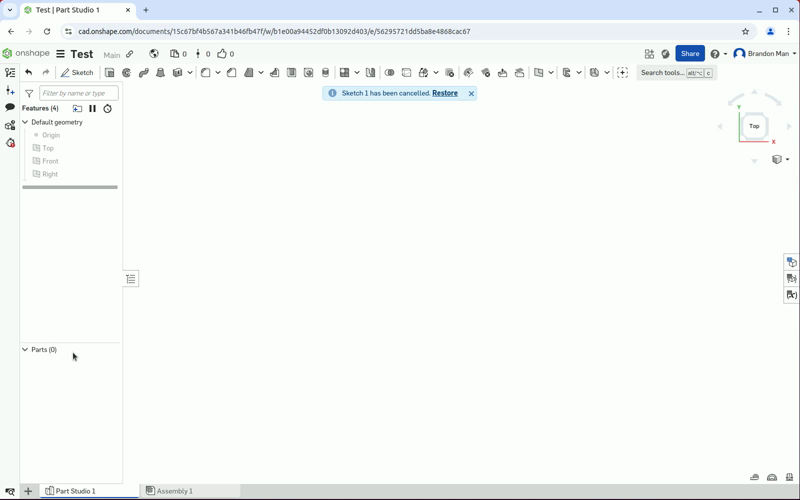
key(shift+p)
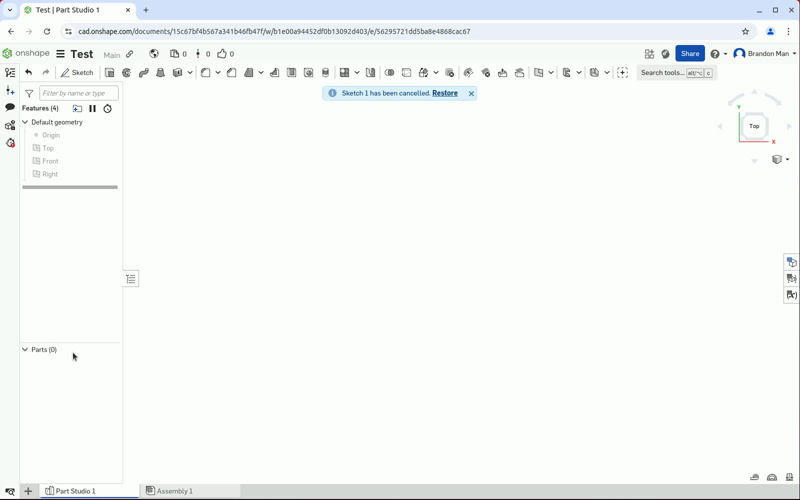
key(space)
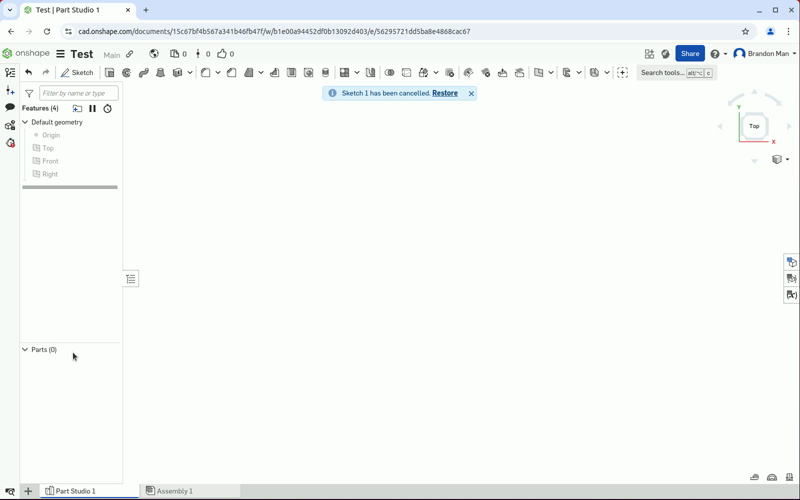
key_down(shift)
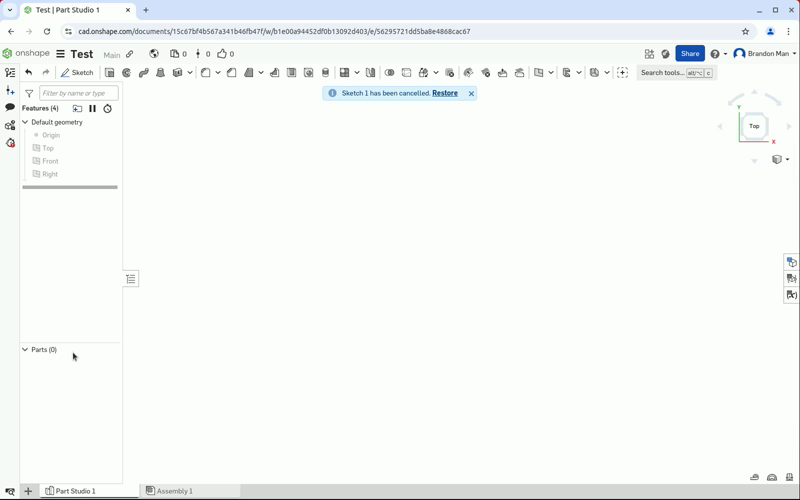
key(up)
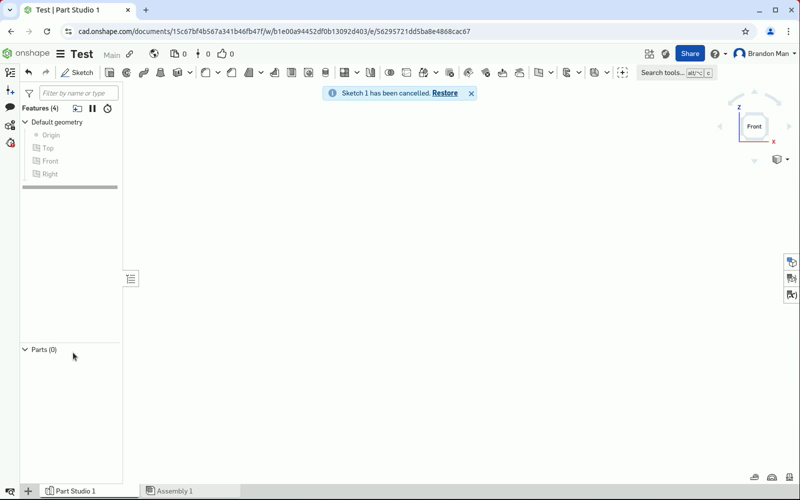
key_up(shift)
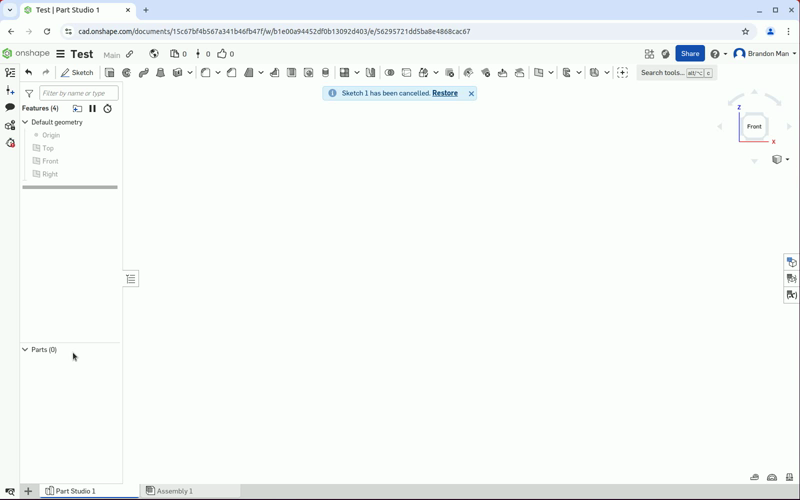
mouse_move(73, 352)
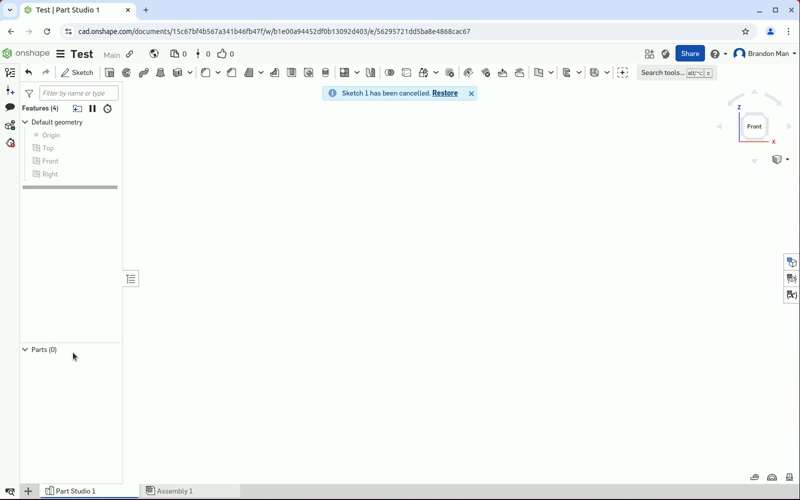
key(shift+y)
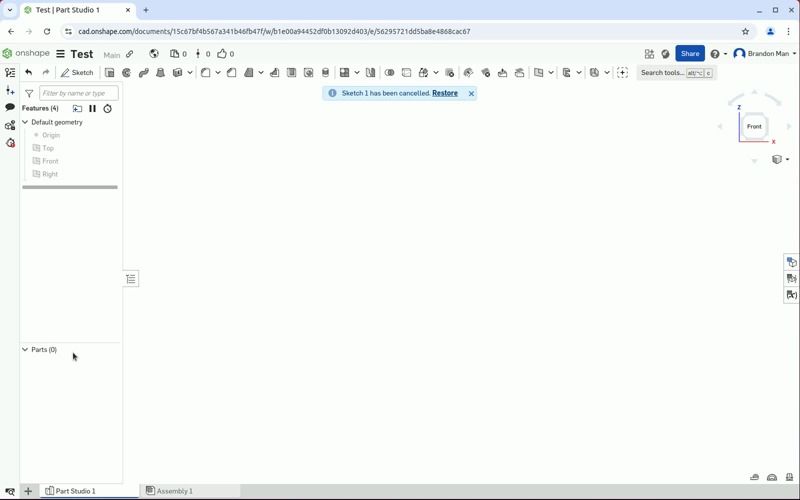
key(shift+s)
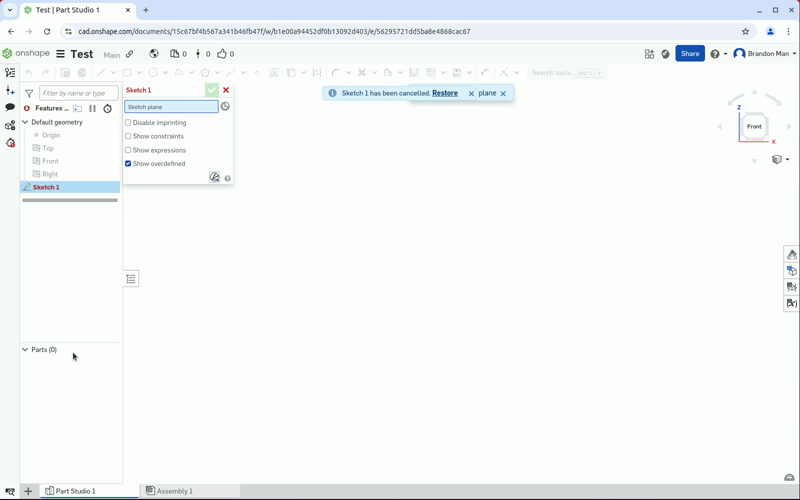
mouse_move(73, 163)
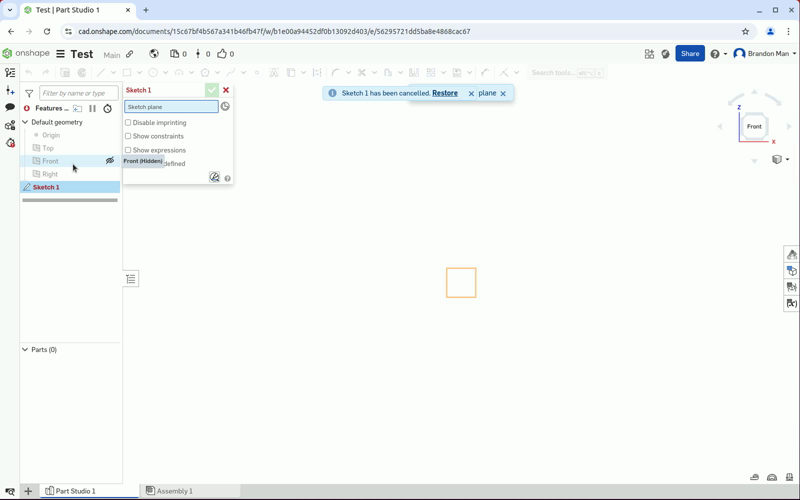
click(73, 163)
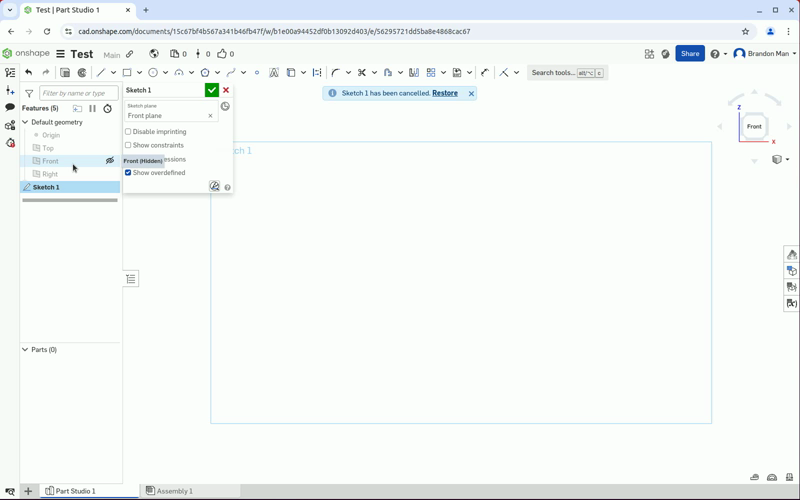
mouse_move(73, 352)
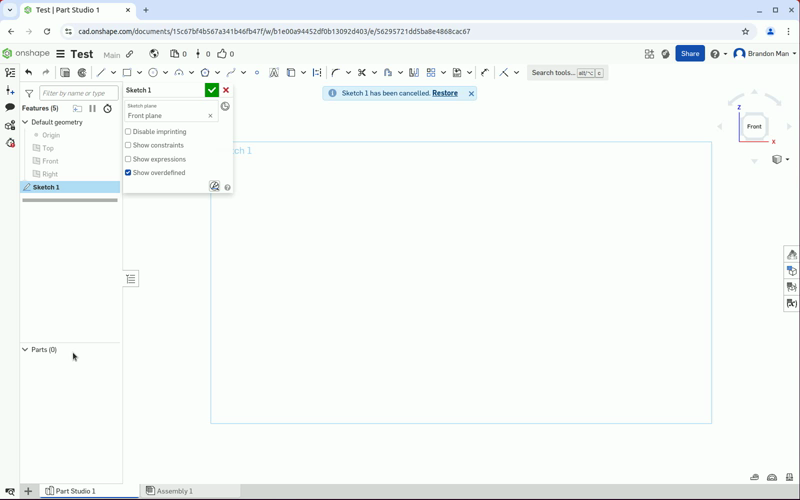
key(y)
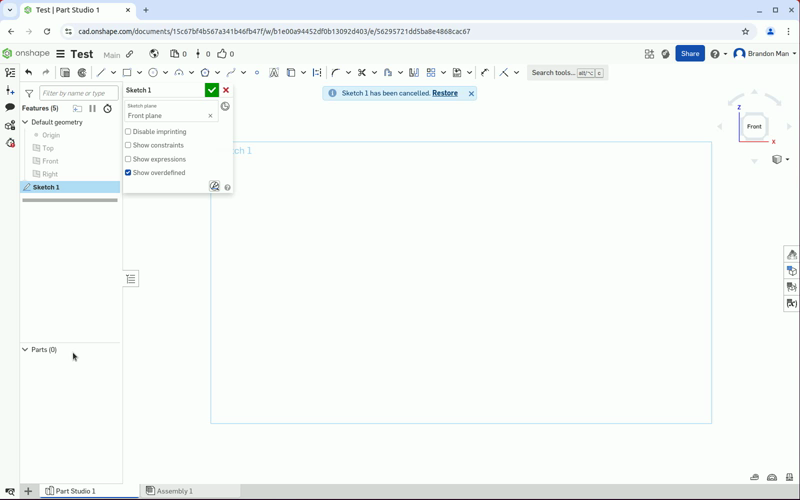
key(l)
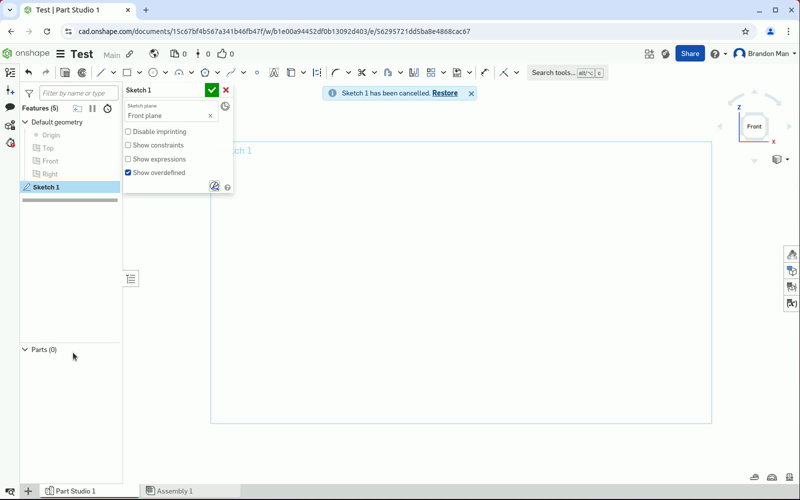
key_down(shift)
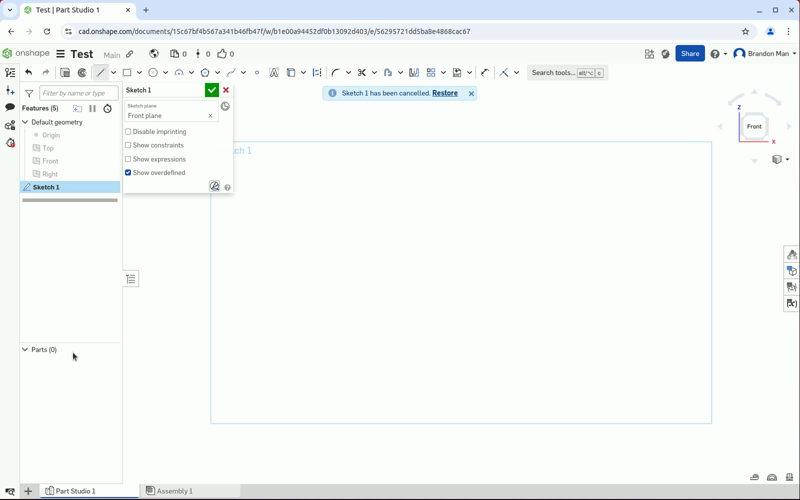
mouse_move(348, 259)
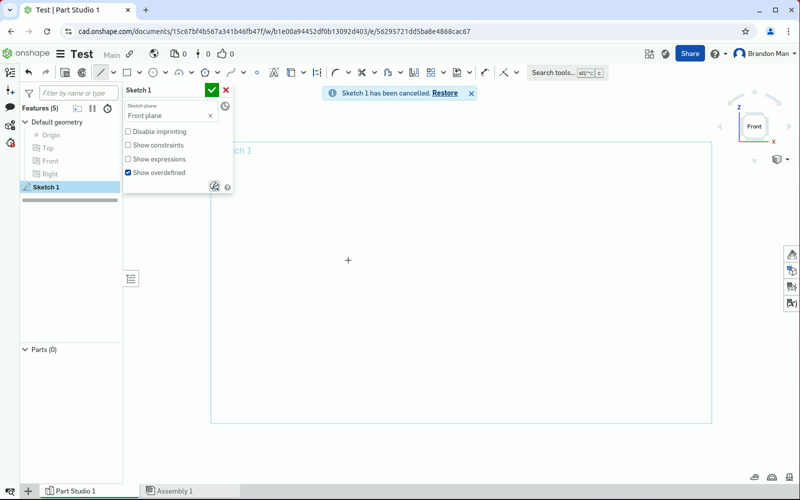
click(348, 259)
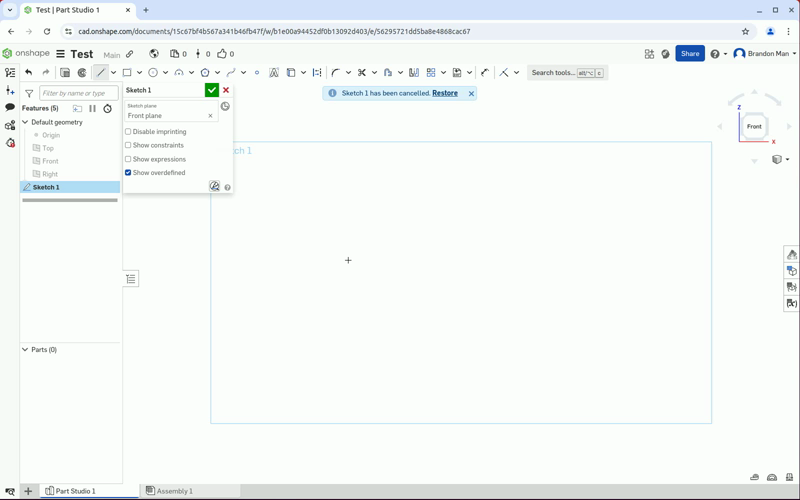
key_up(shift)
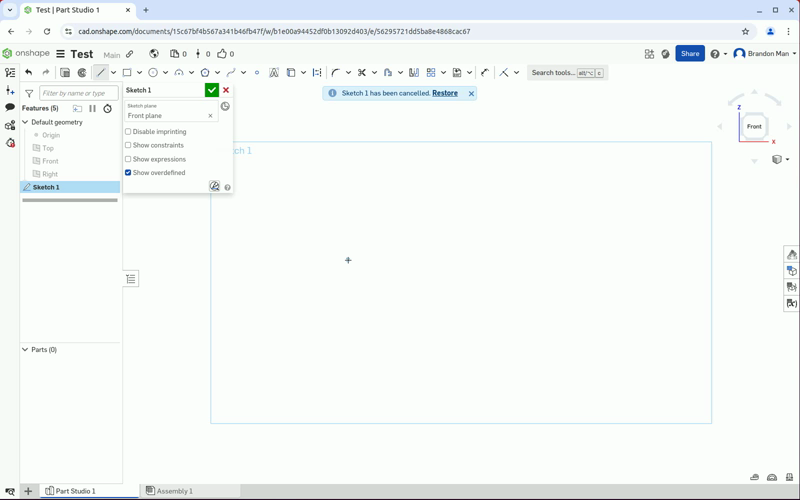
key_down(shift)
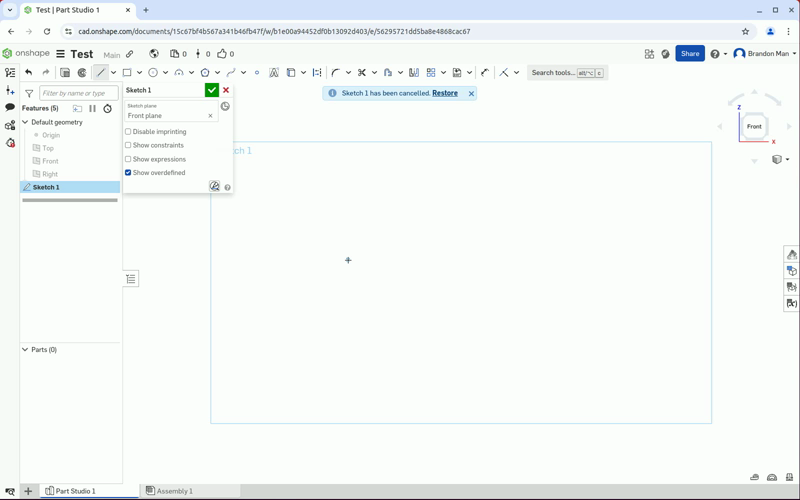
mouse_move(509, 259)
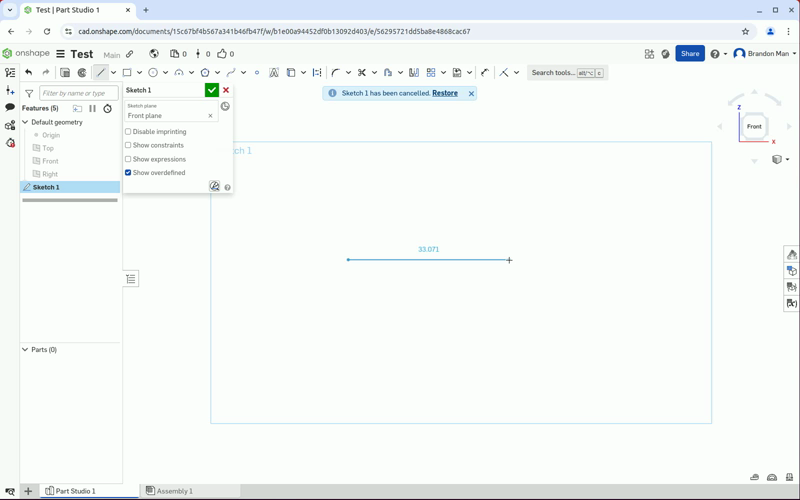
click(509, 259)
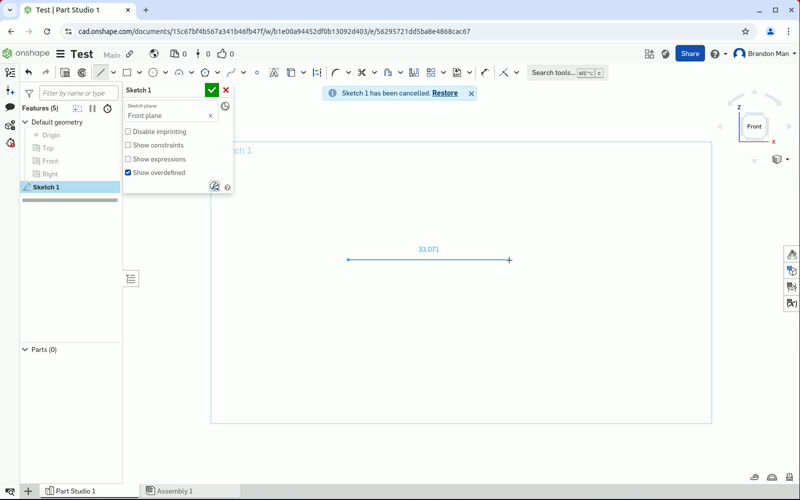
key_up(shift)
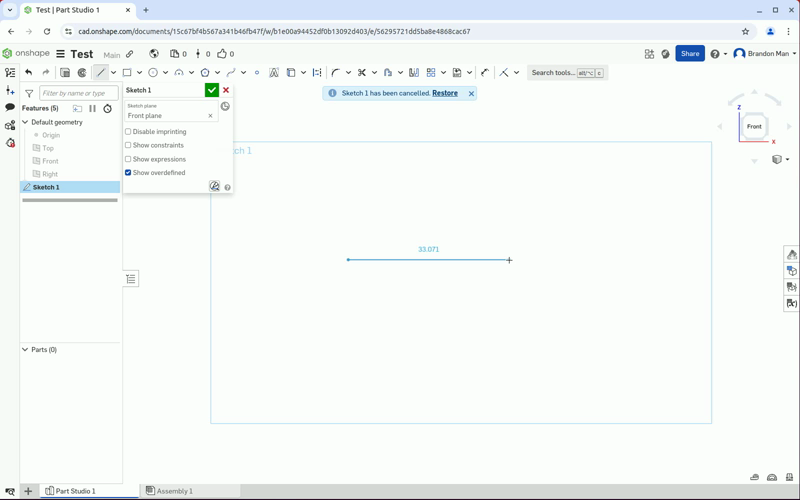
key_down(shift)
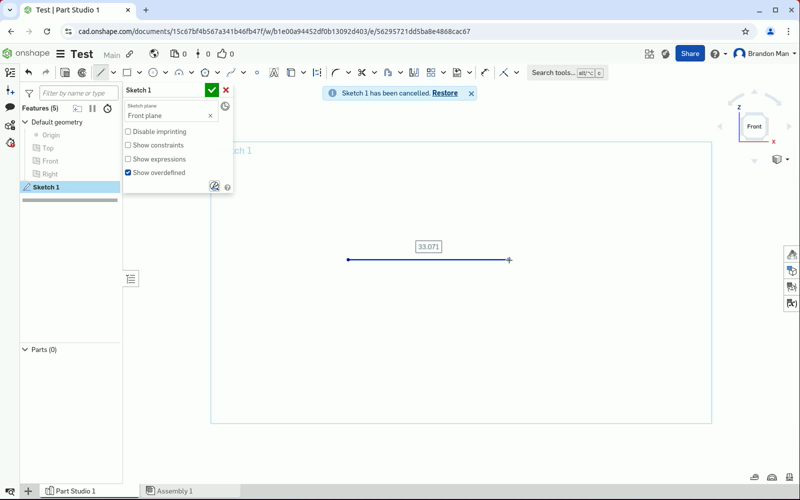
mouse_move(539, 259)
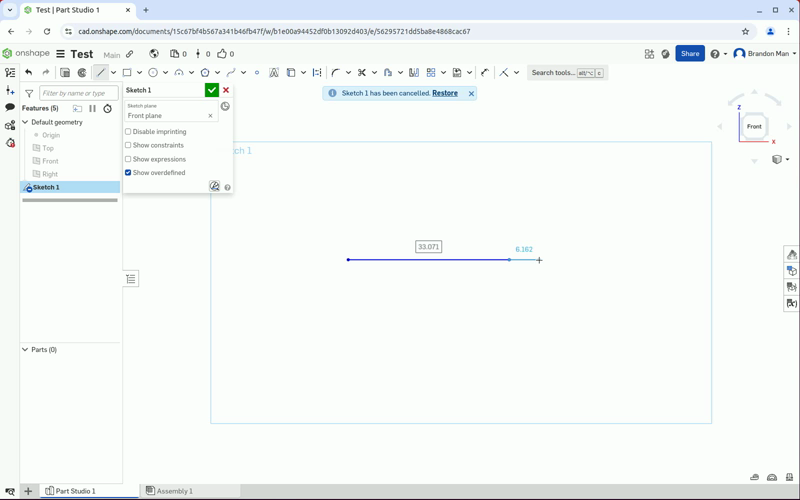
mouse_move(509, 244)
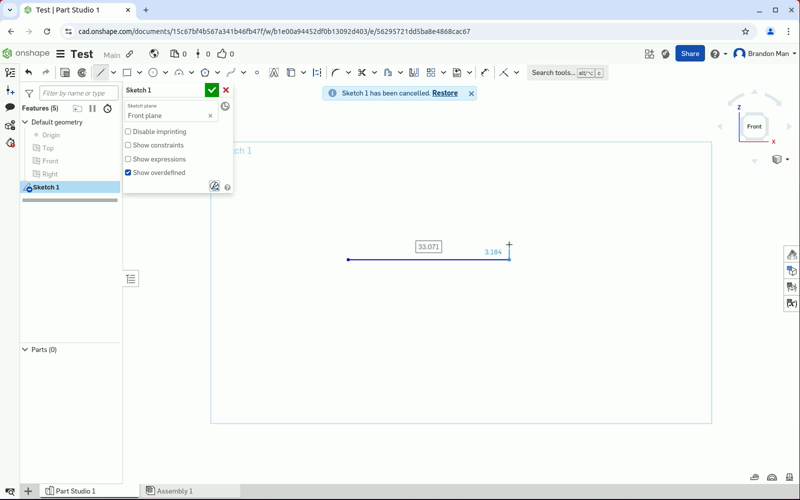
click(509, 244)
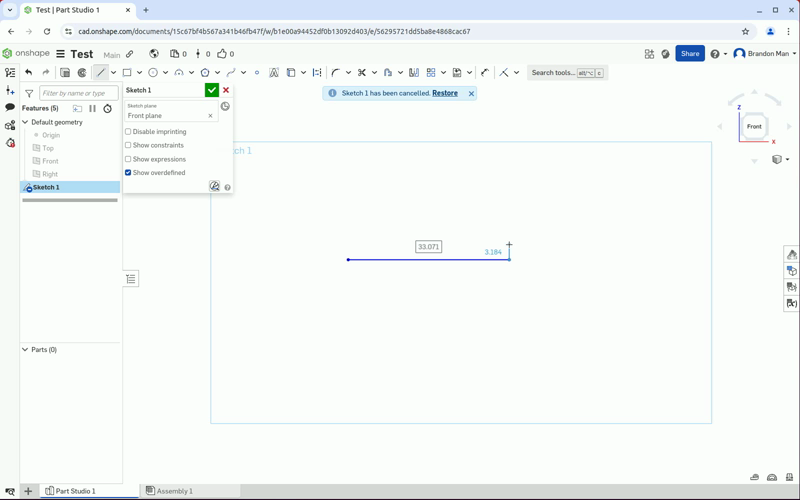
key_up(shift)
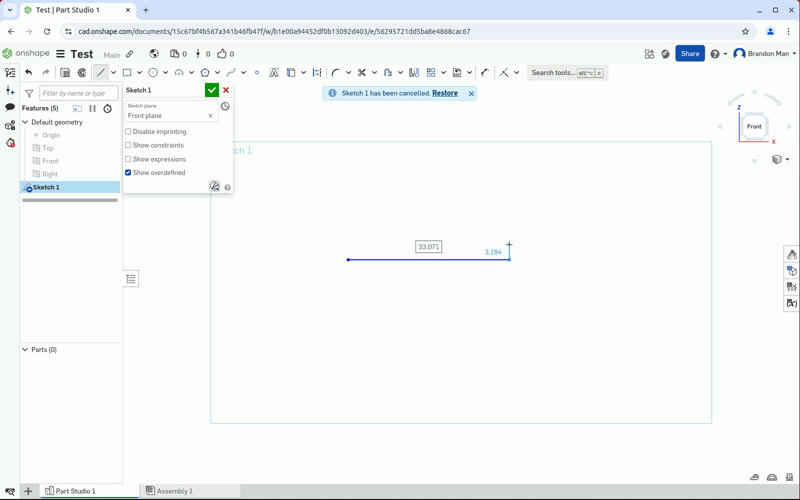
key_down(shift)
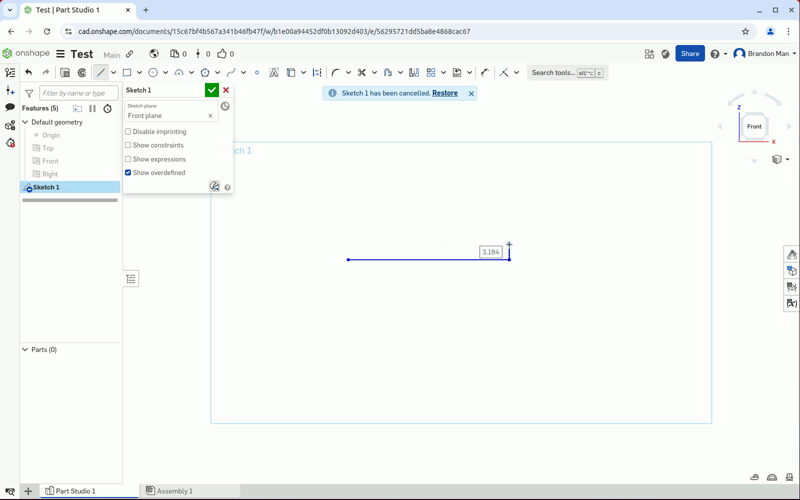
mouse_move(348, 244)
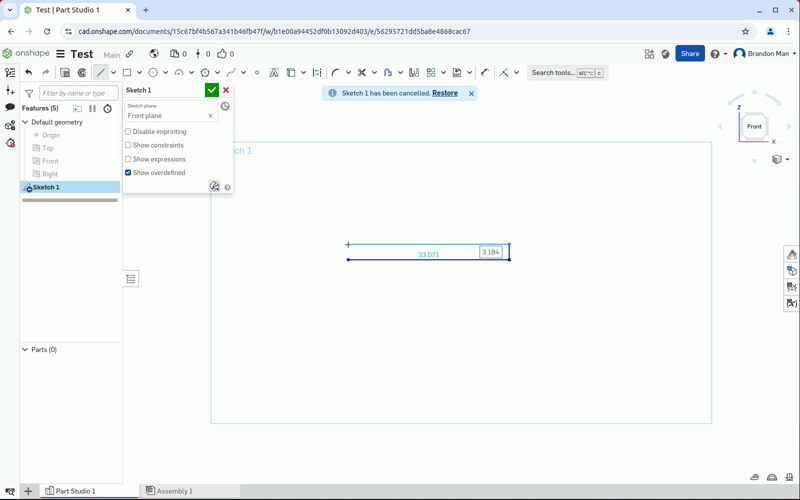
click(348, 244)
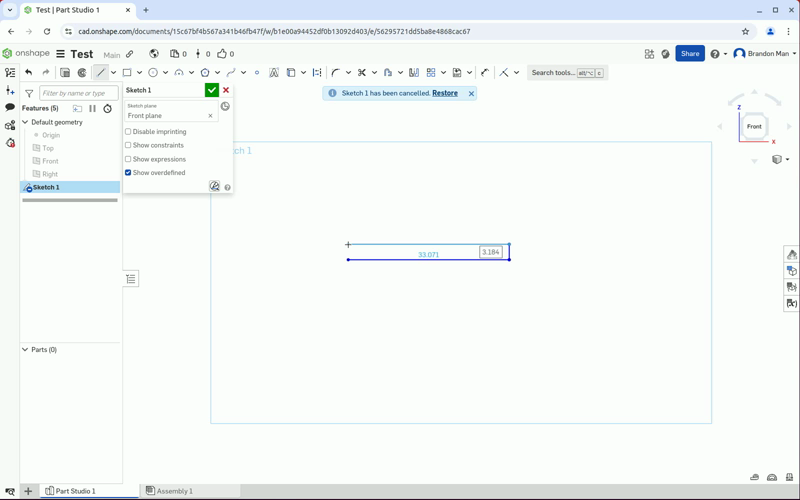
key_up(shift)
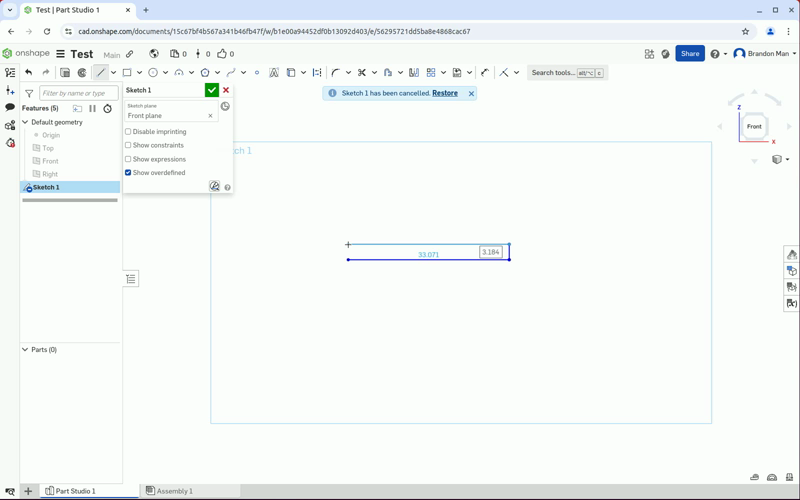
mouse_move(378, 244)
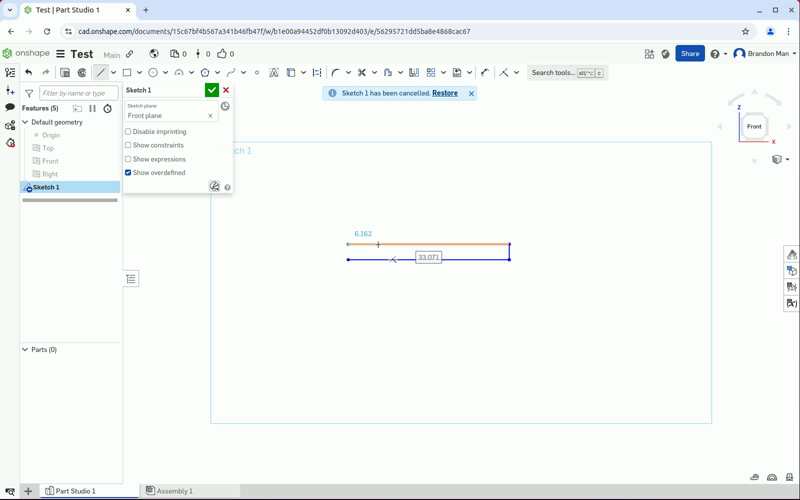
key_down(shift)
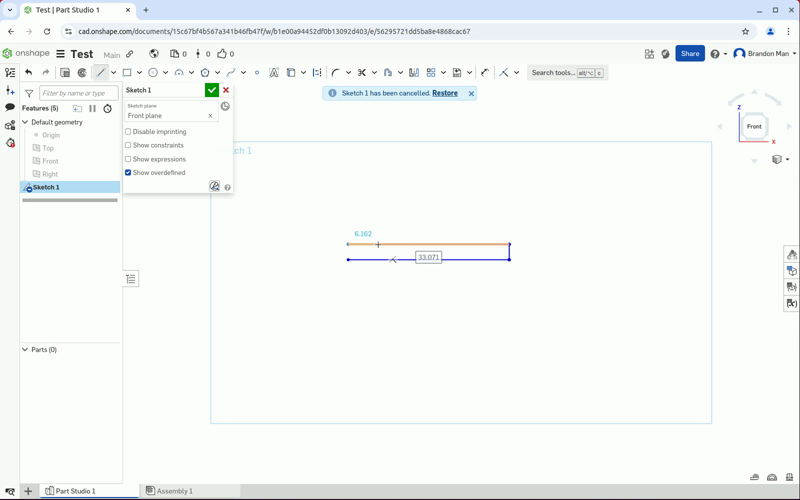
mouse_move(348, 259)
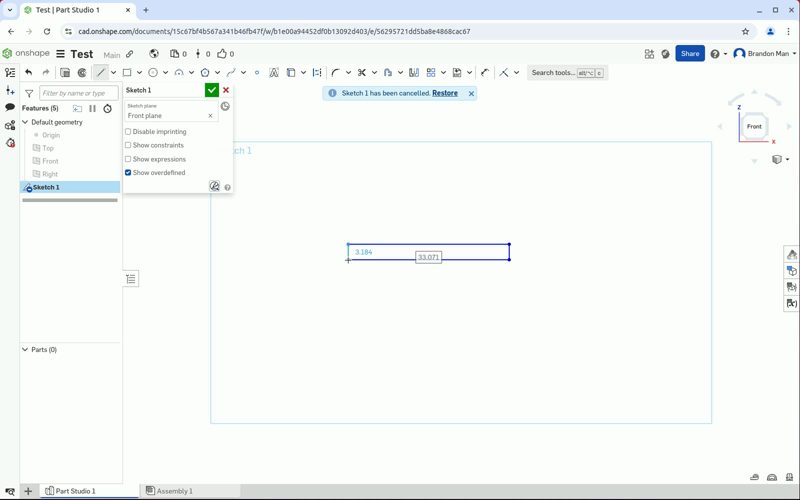
key_up(shift)
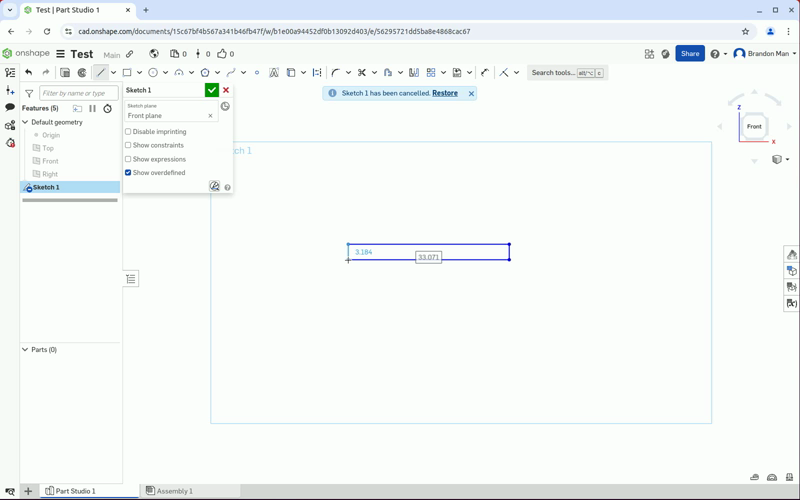
click(348, 259)
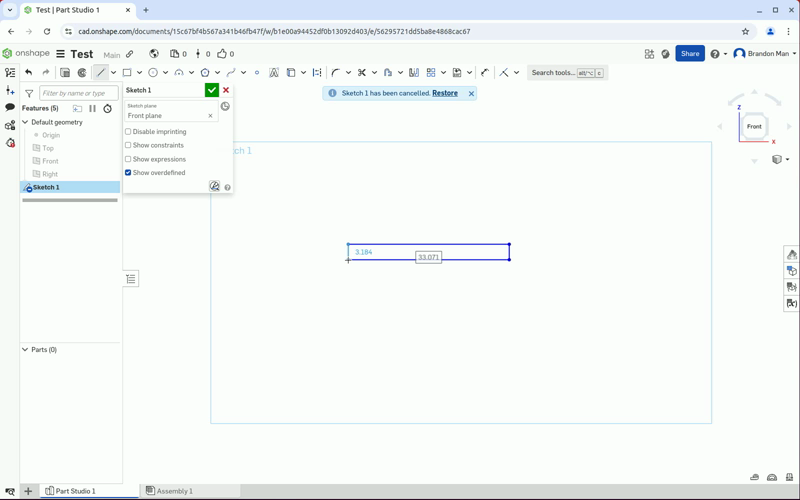
key(esc)
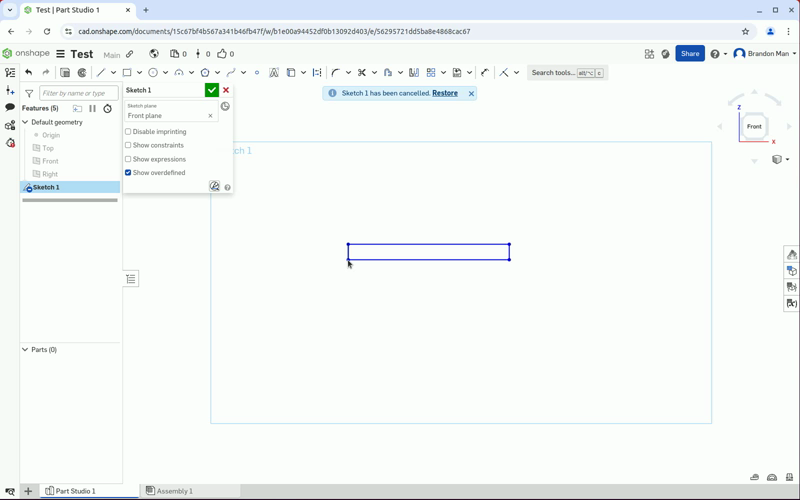
mouse_move(358, 252)
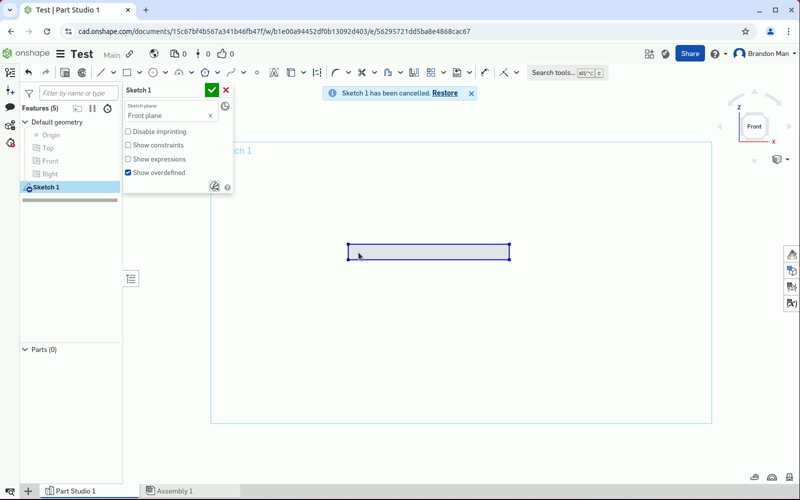
click(358, 252)
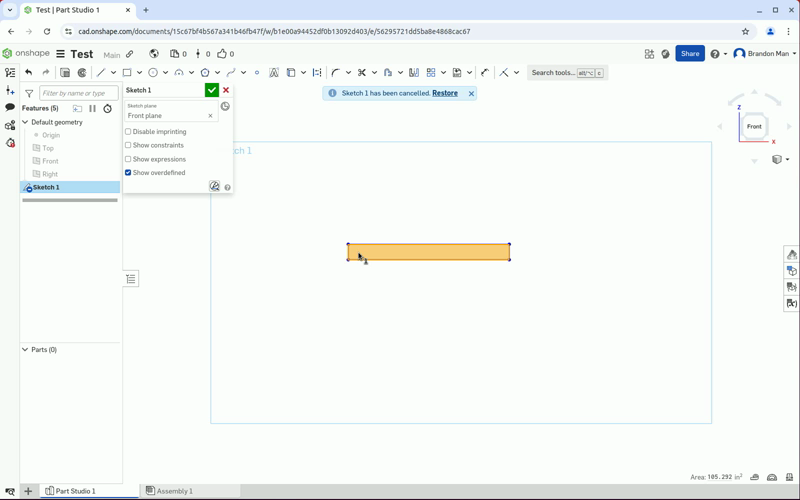
mouse_move(73, 352)
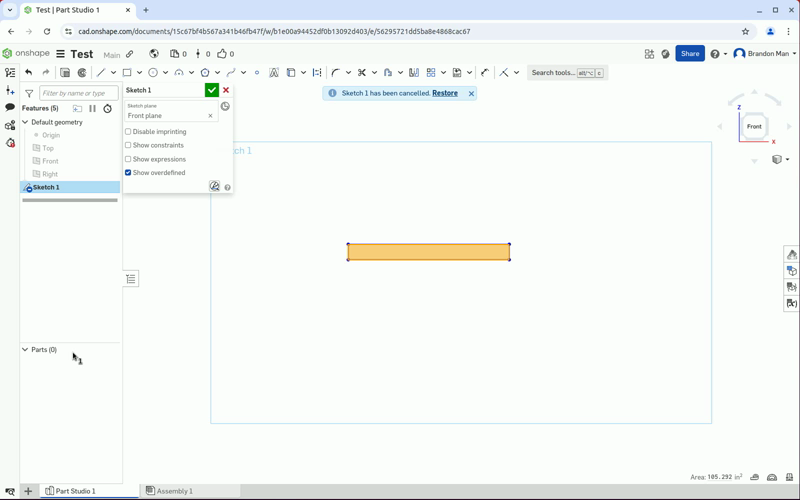
key(shift+y)
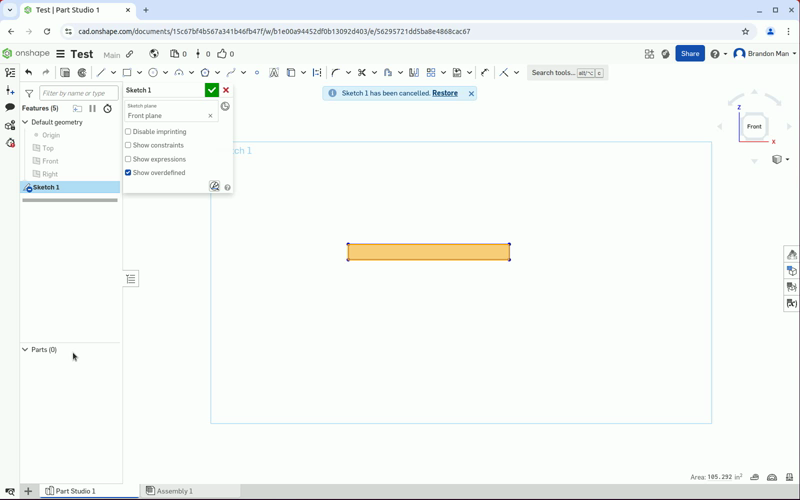
key(shift+e)
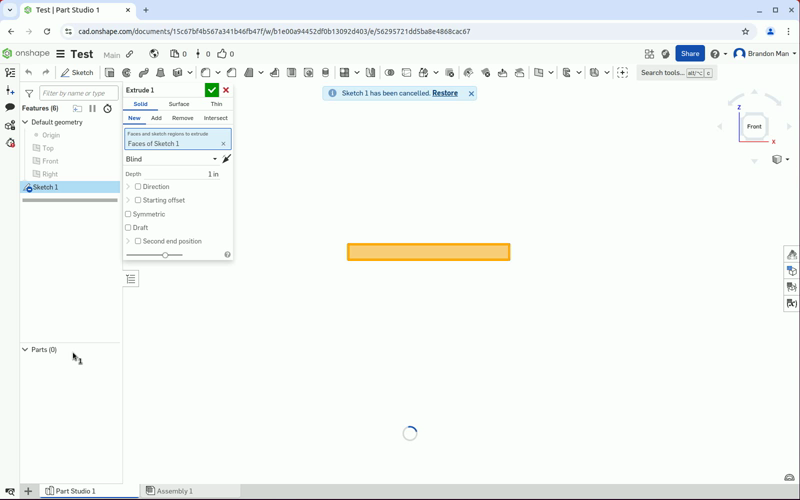
mouse_move(143, 106)
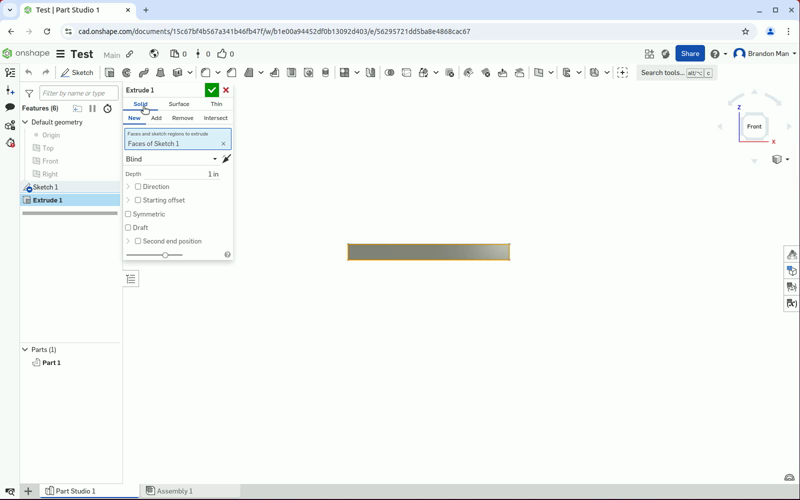
click(143, 106)
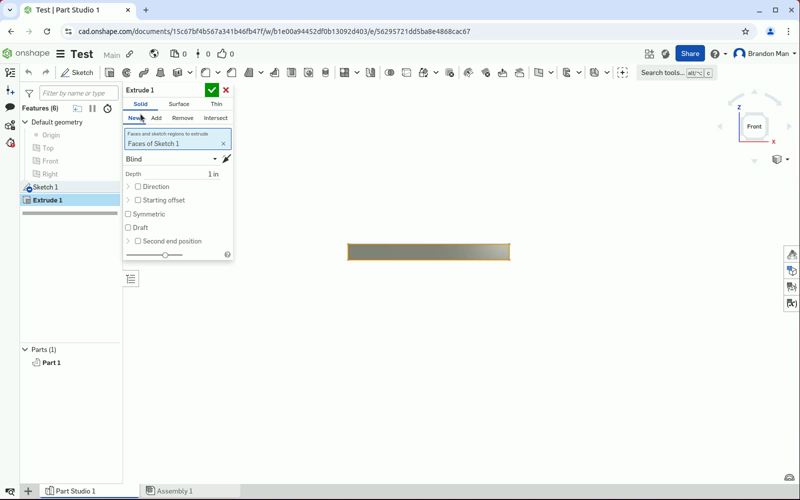
mouse_move(137, 120)
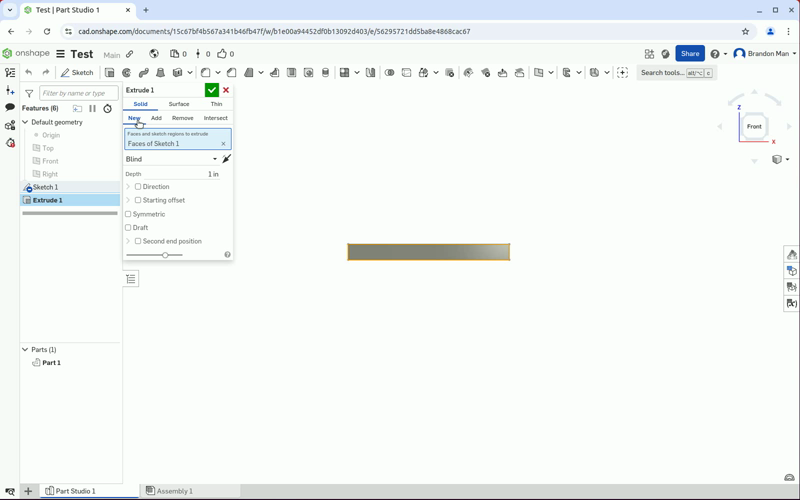
click(137, 120)
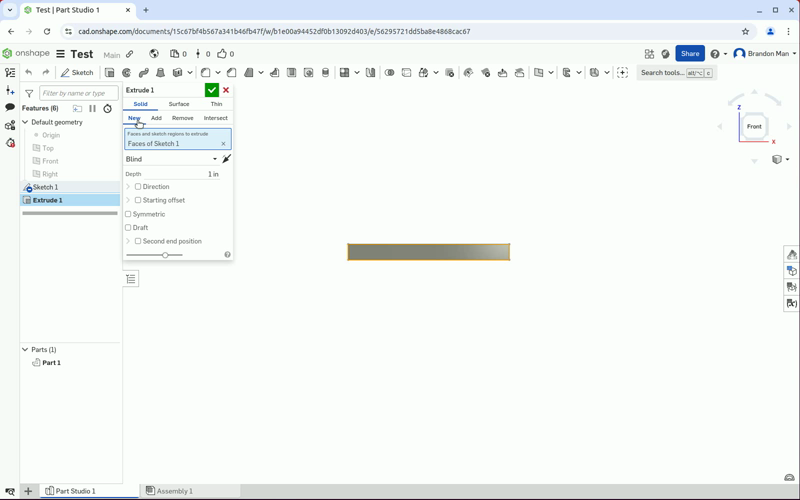
key(tab, 4)
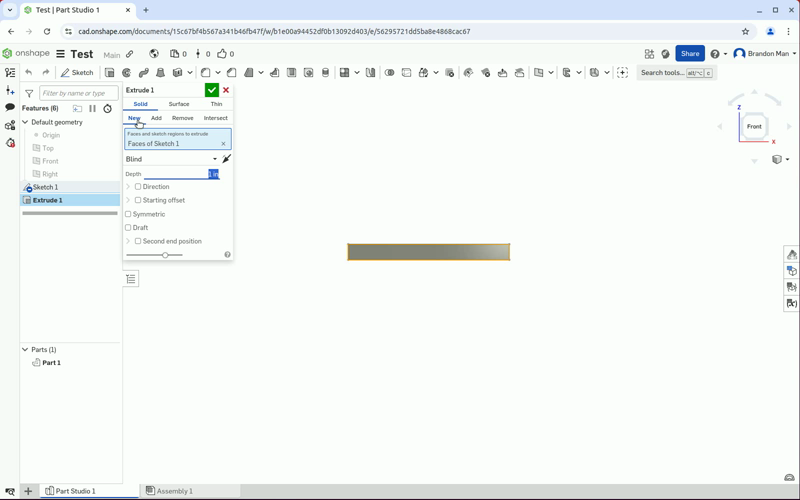
text(10.351)
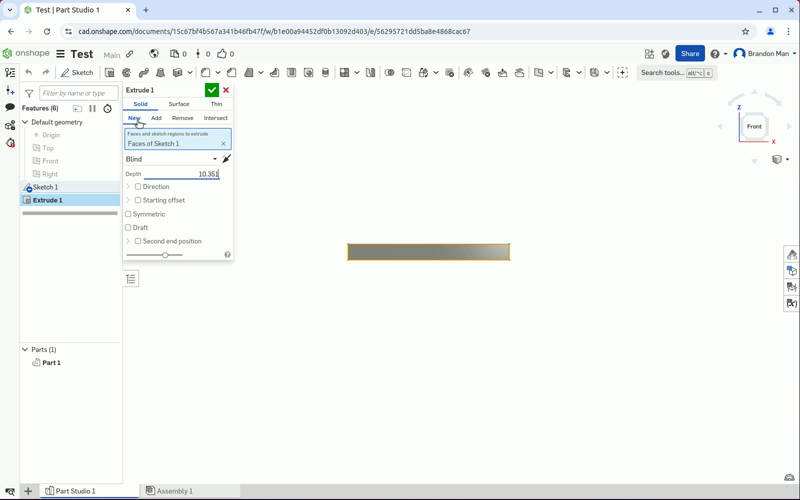
key(enter)
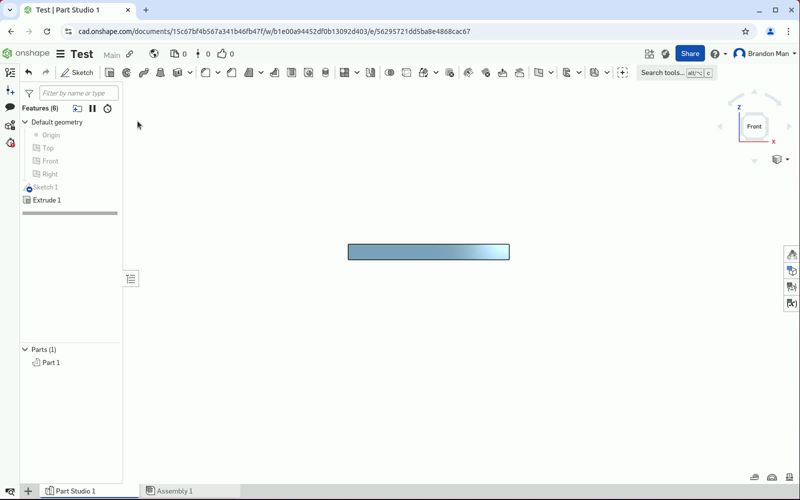
key(shift+h)
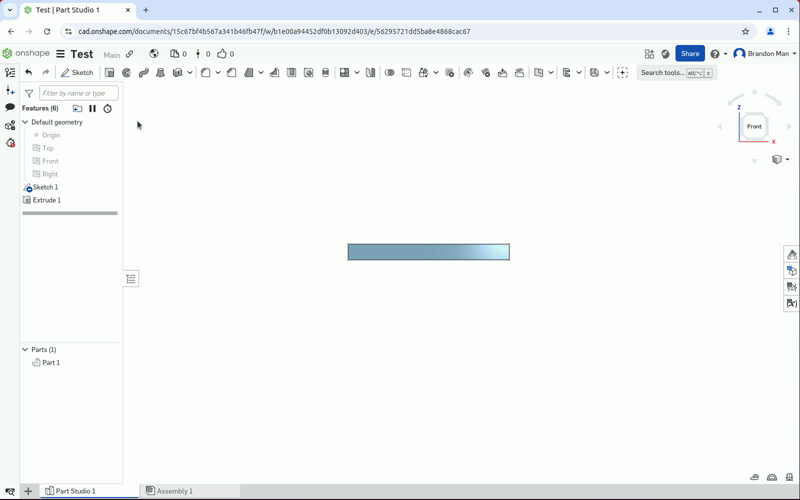
key(shift+h)
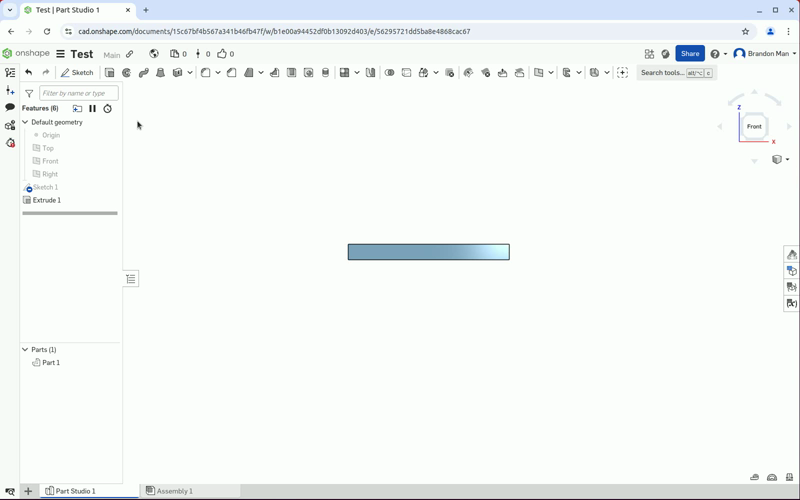
mouse_move(73, 189)
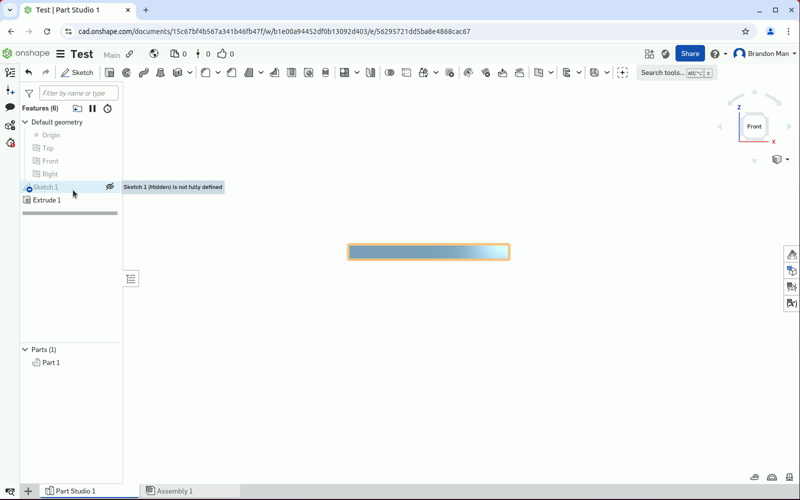
click(73, 189)
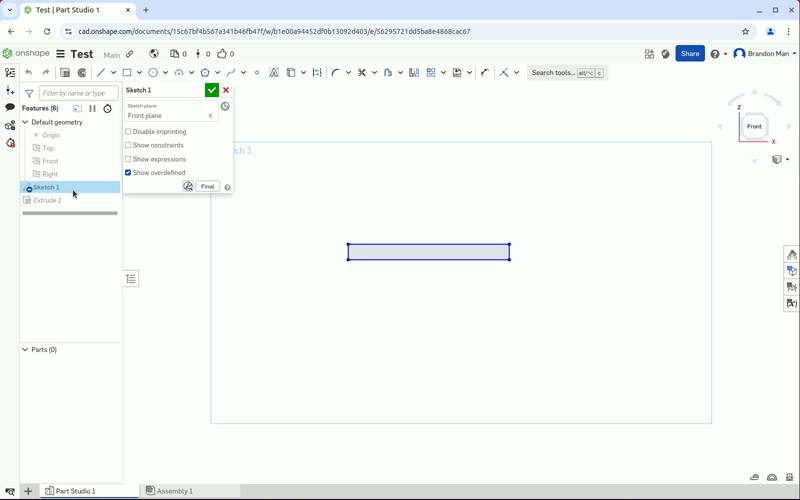
mouse_move(229, 92)
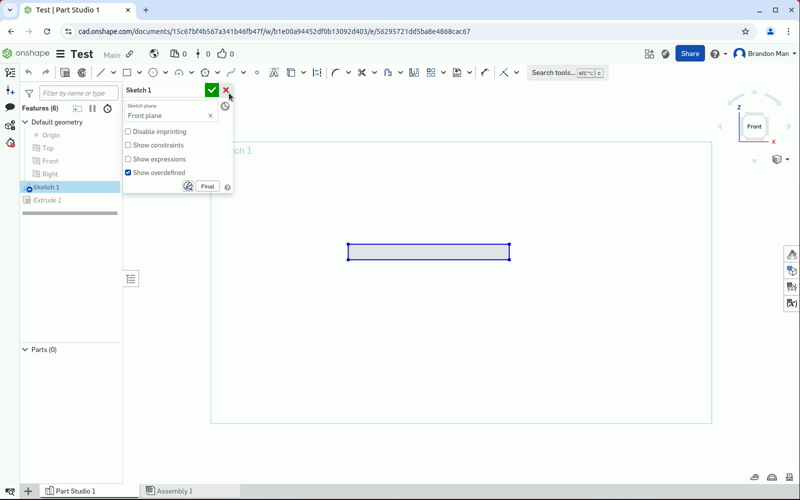
click(229, 92)
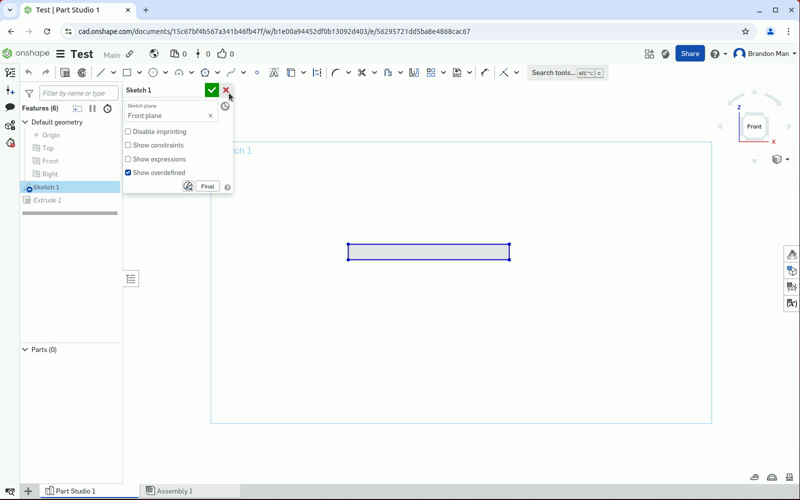
key(shift+s)
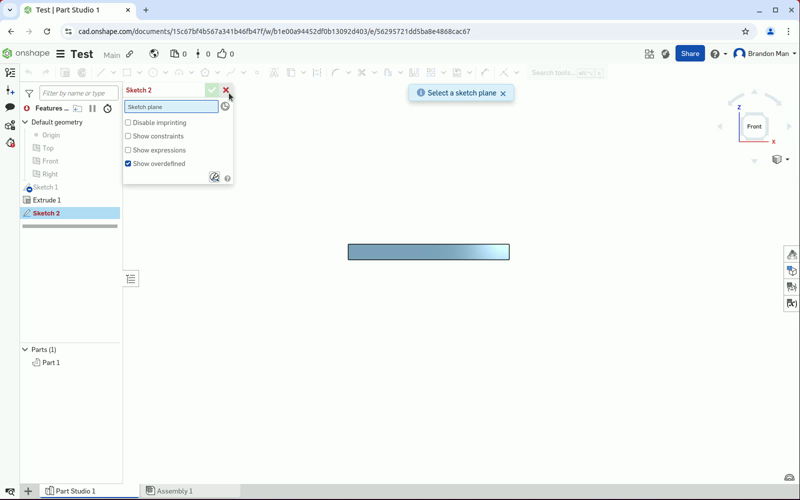
mouse_move(73, 163)
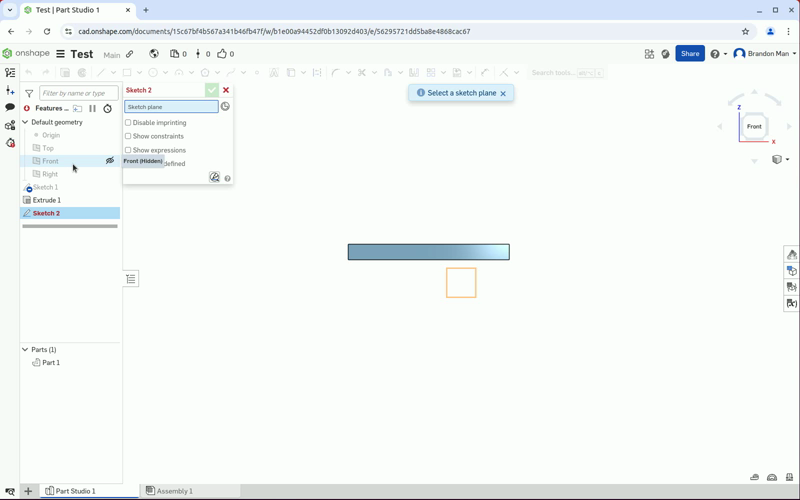
click(73, 163)
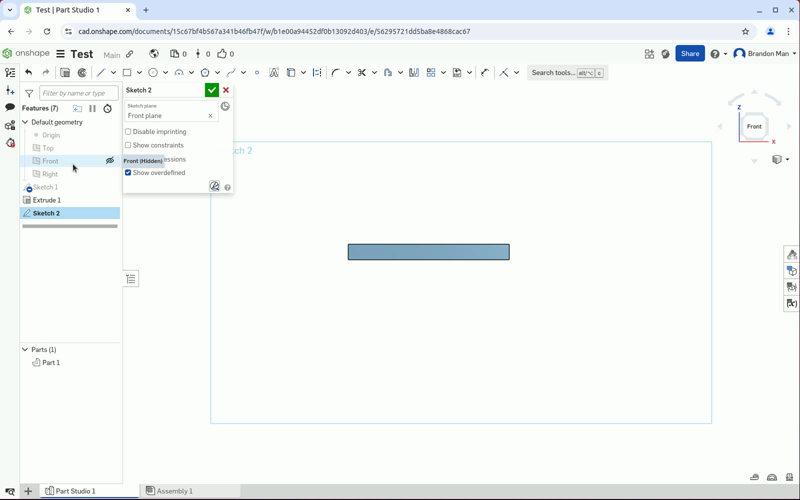
mouse_move(73, 352)
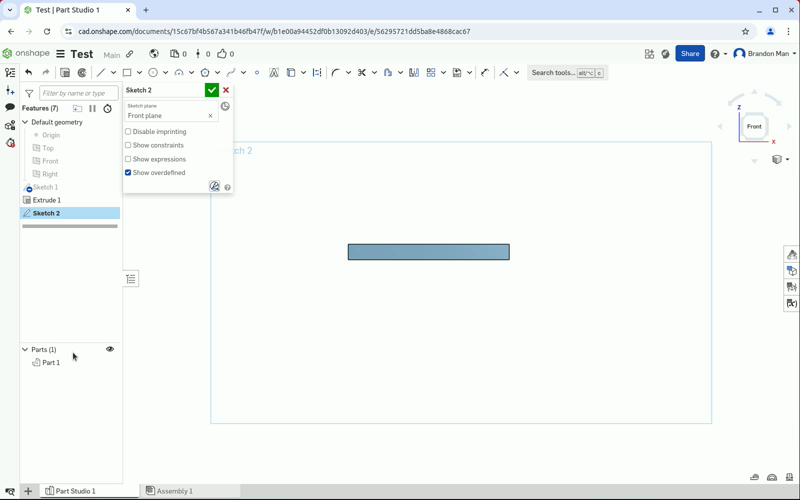
key(y)
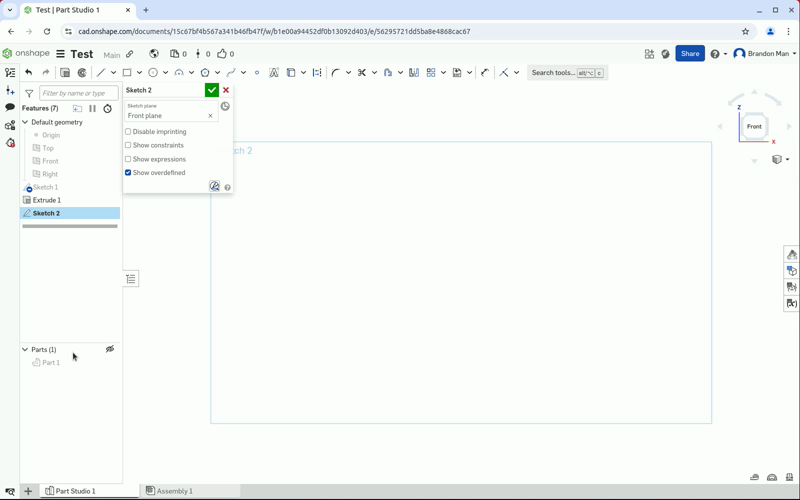
key(l)
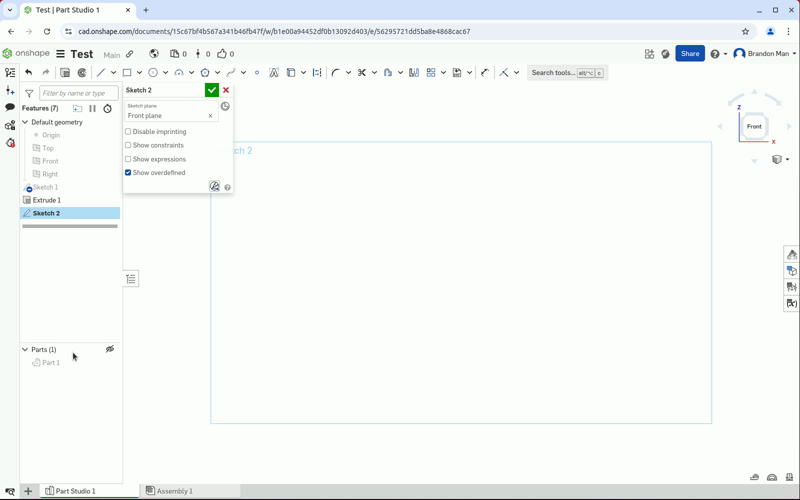
key_down(shift)
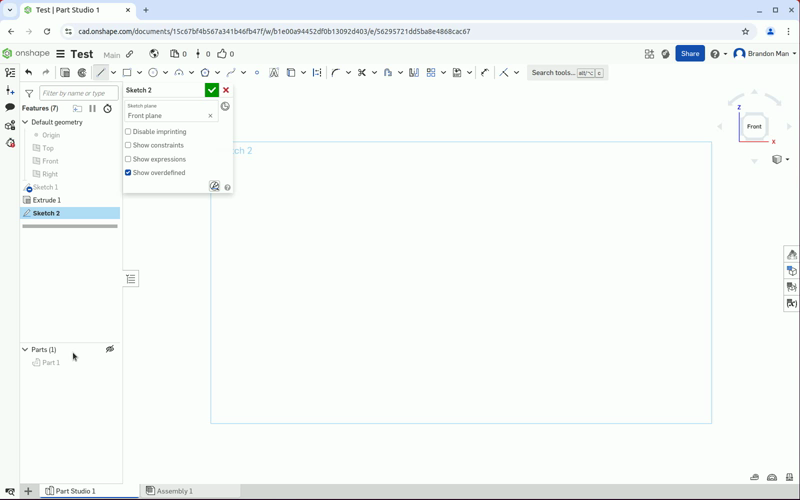
mouse_move(348, 295)
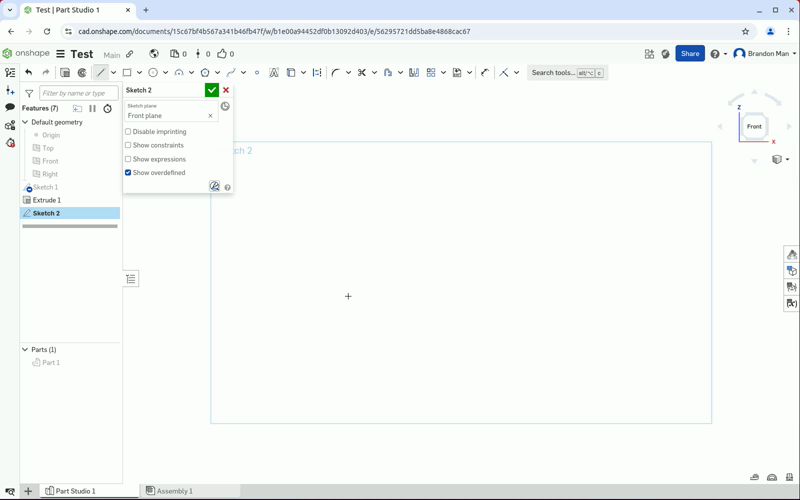
click(348, 295)
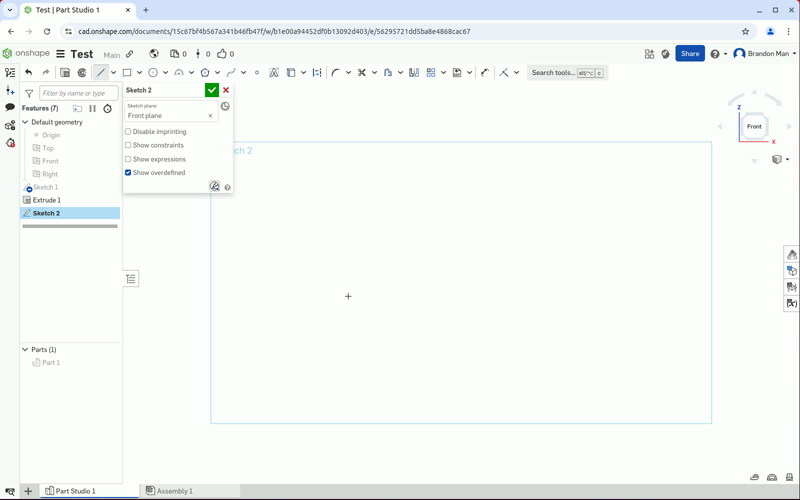
key_up(shift)
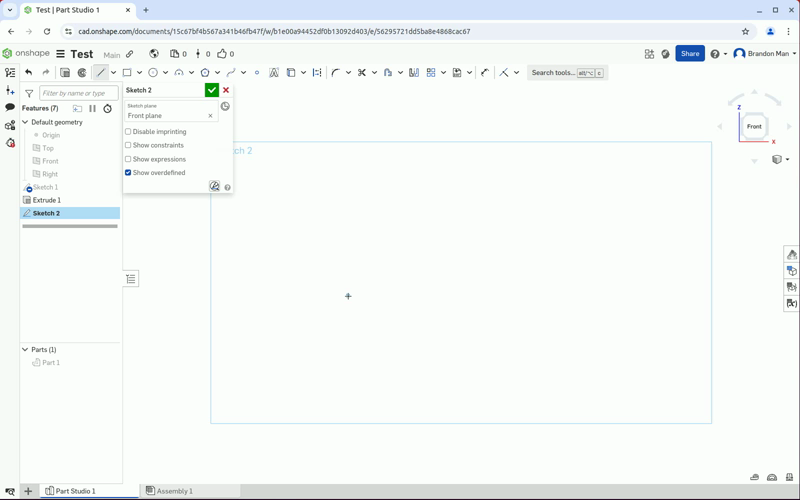
key_down(shift)
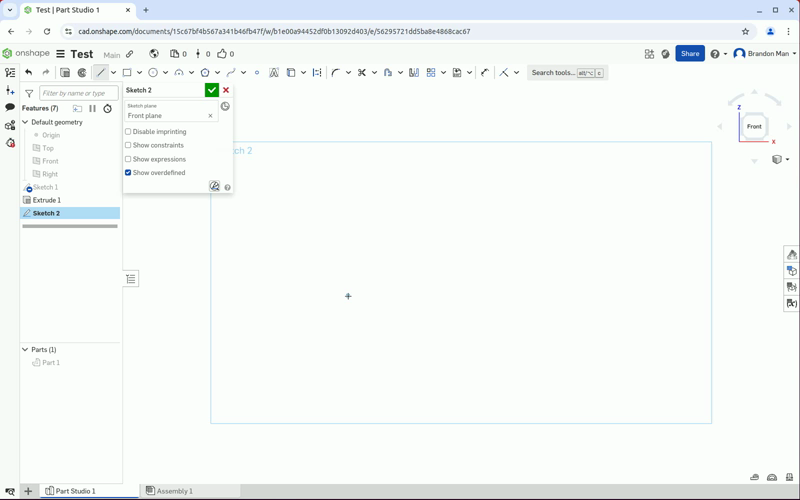
mouse_move(509, 295)
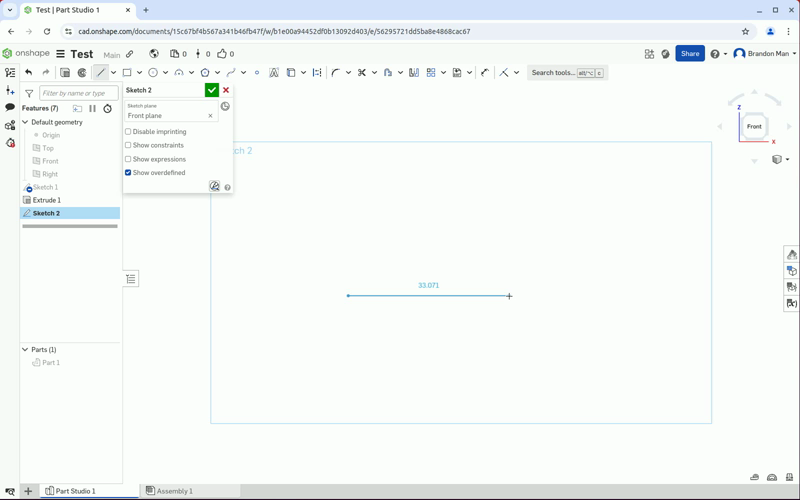
click(509, 295)
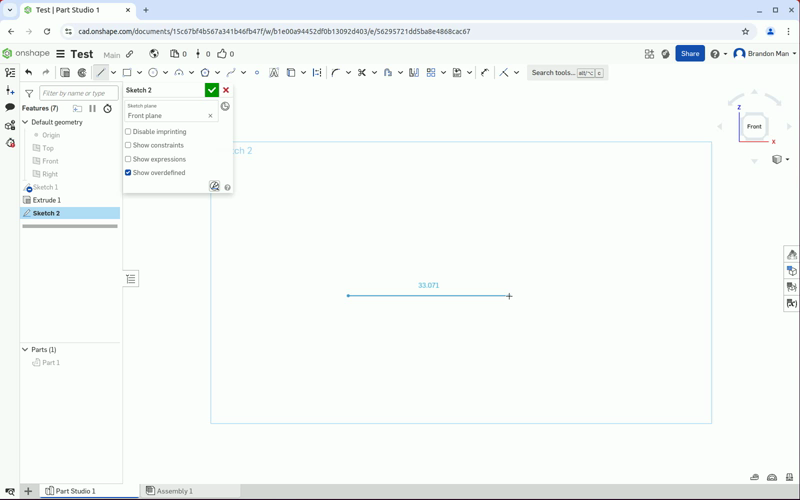
key_up(shift)
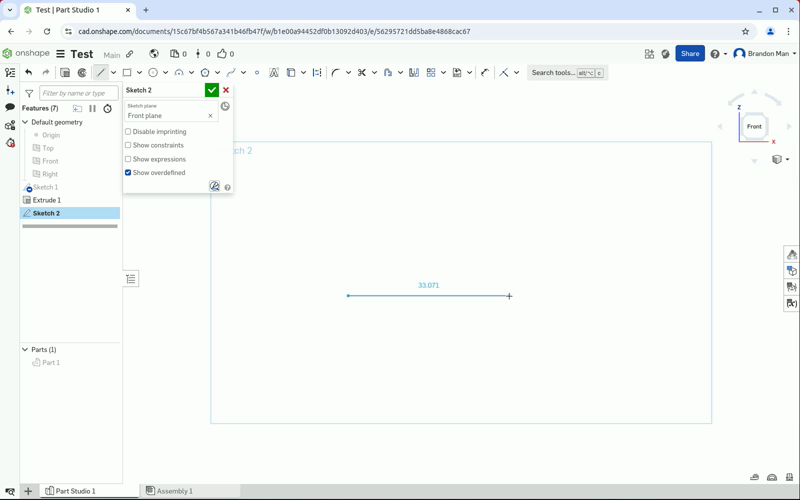
key_down(shift)
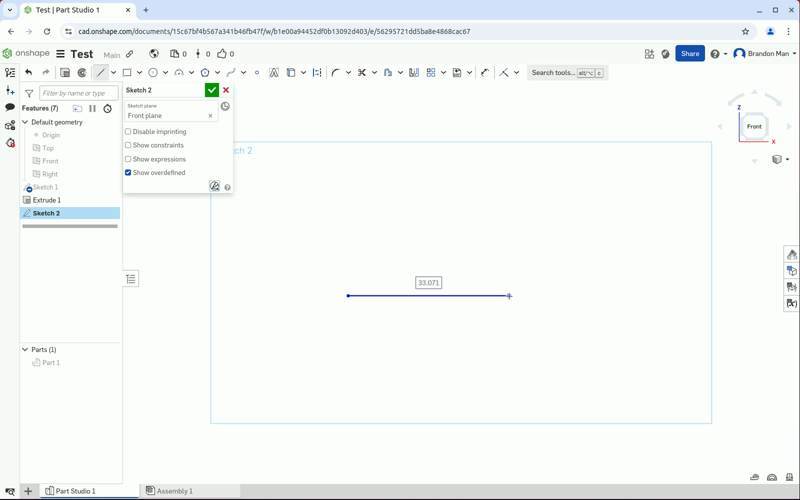
mouse_move(539, 295)
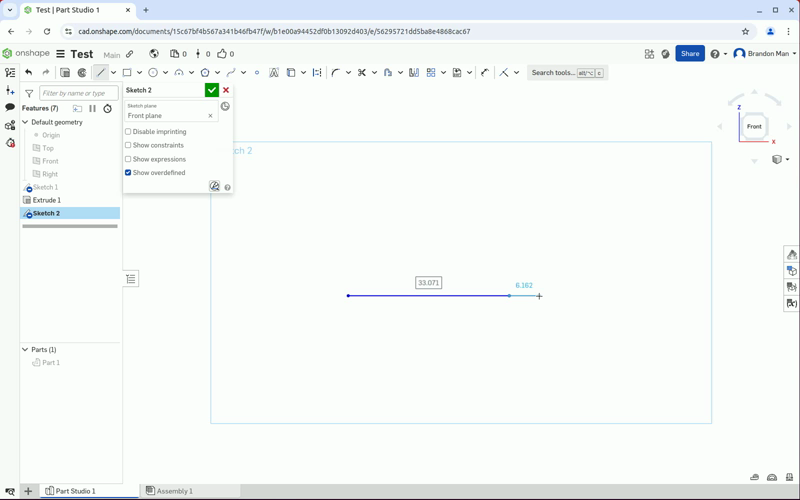
mouse_move(509, 260)
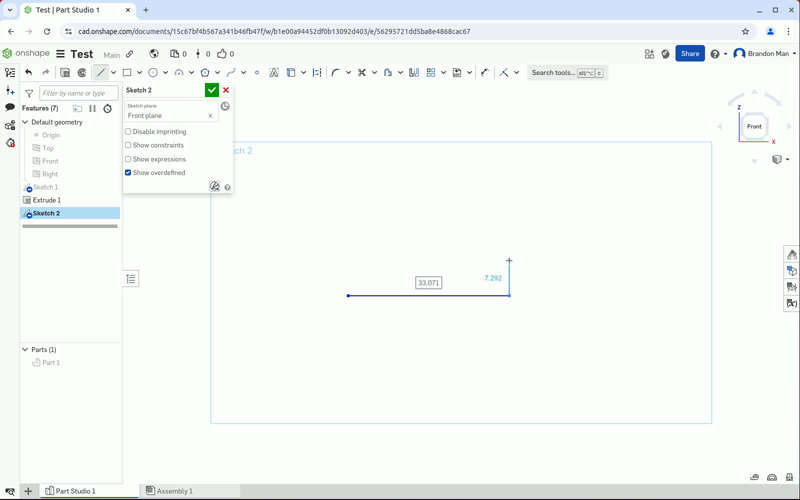
click(509, 260)
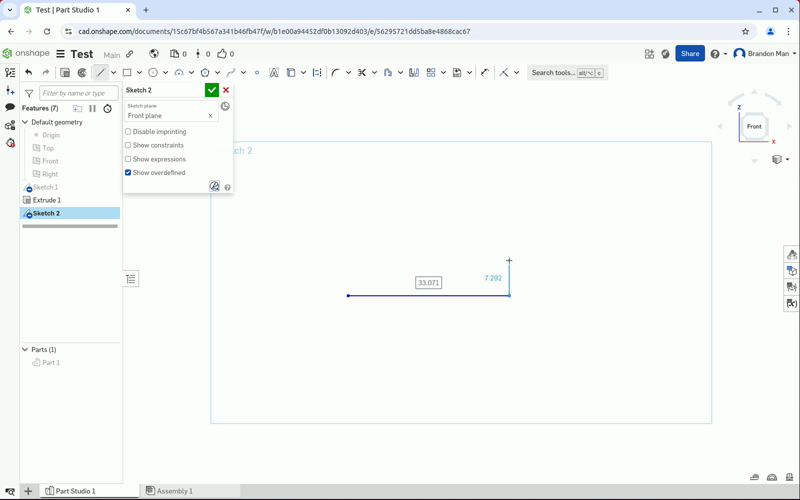
key_up(shift)
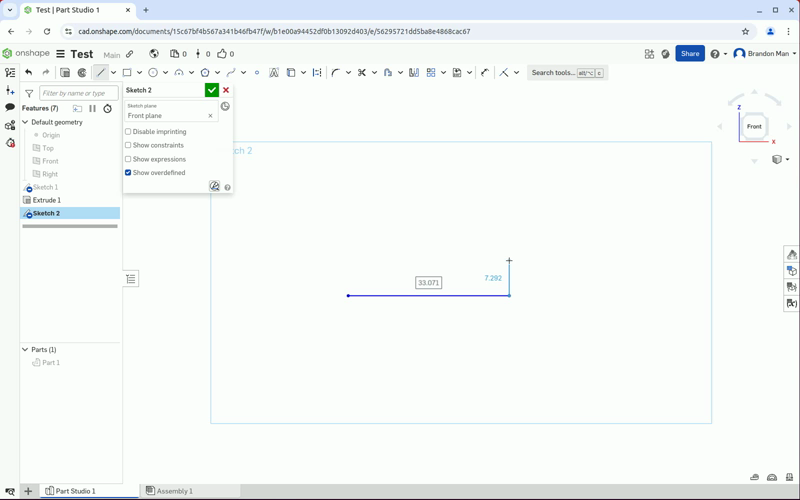
key_down(shift)
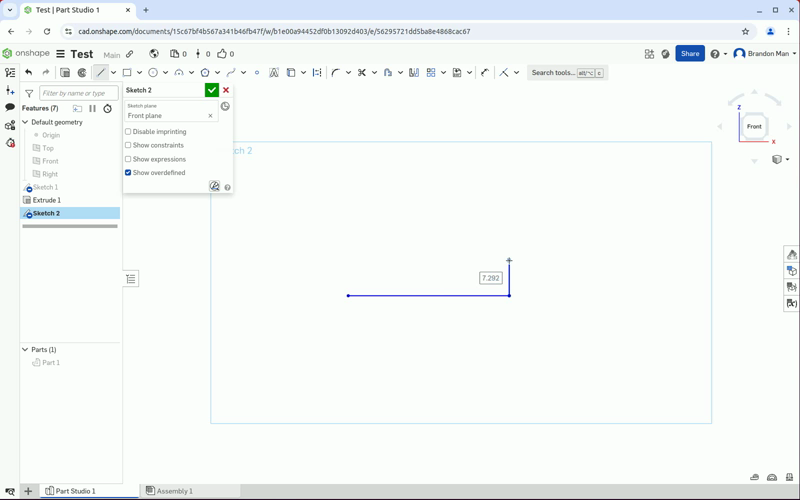
mouse_move(348, 260)
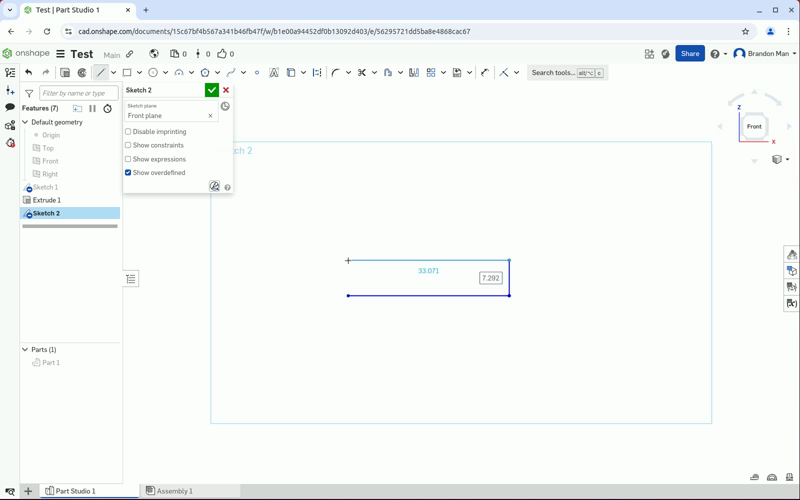
click(348, 260)
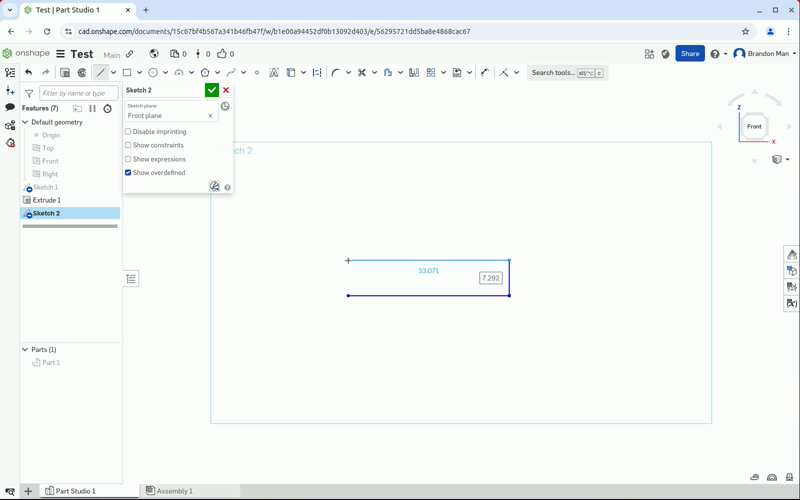
key_up(shift)
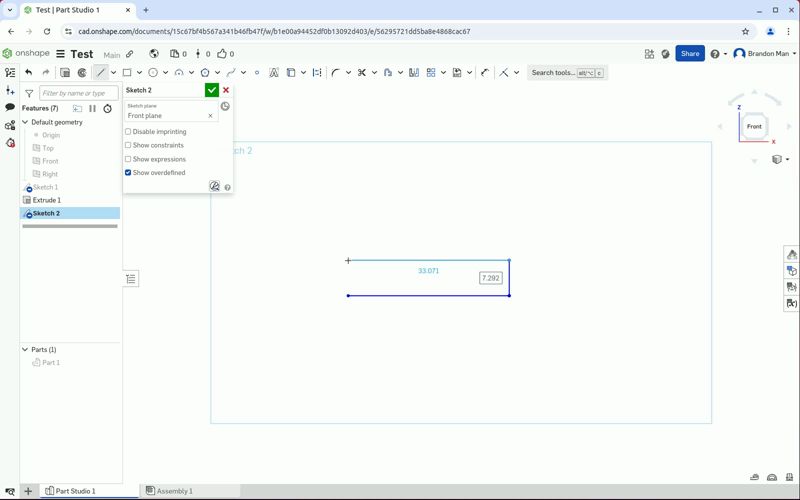
mouse_move(378, 260)
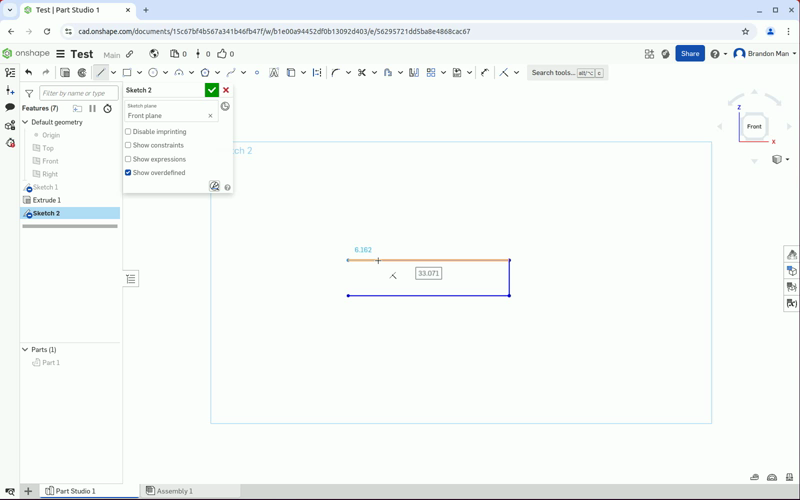
key_down(shift)
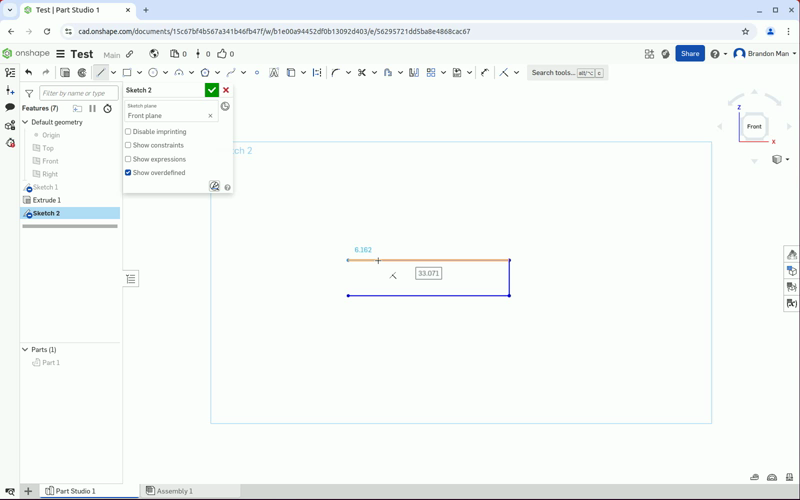
mouse_move(348, 295)
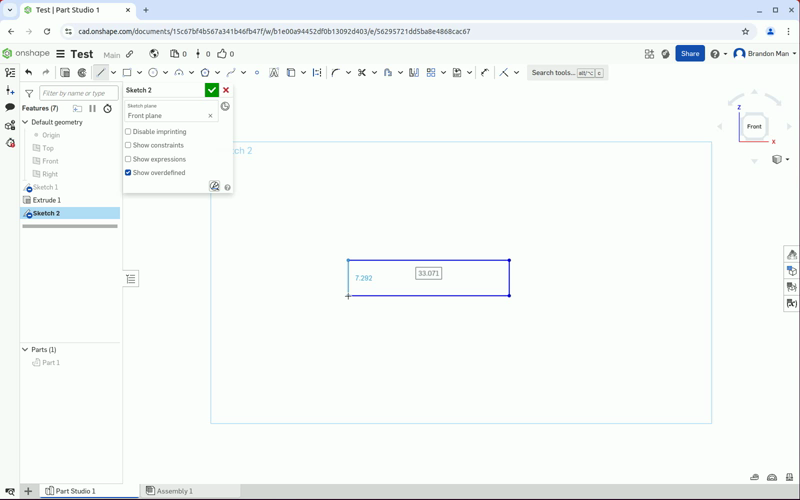
key_up(shift)
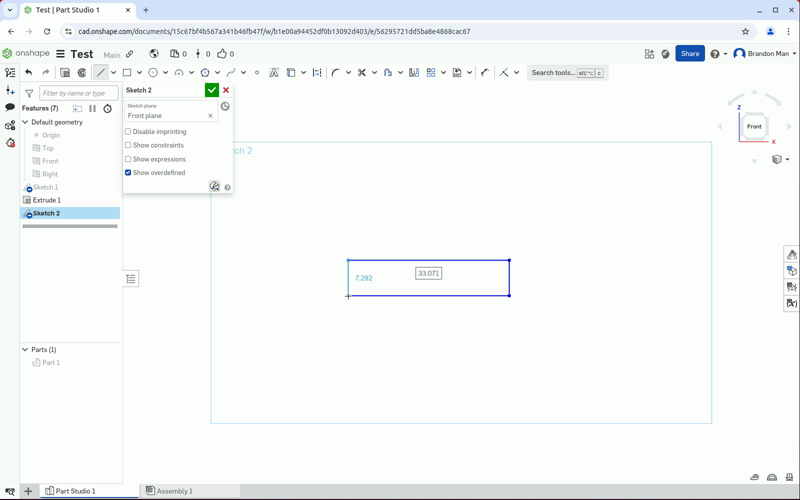
click(348, 295)
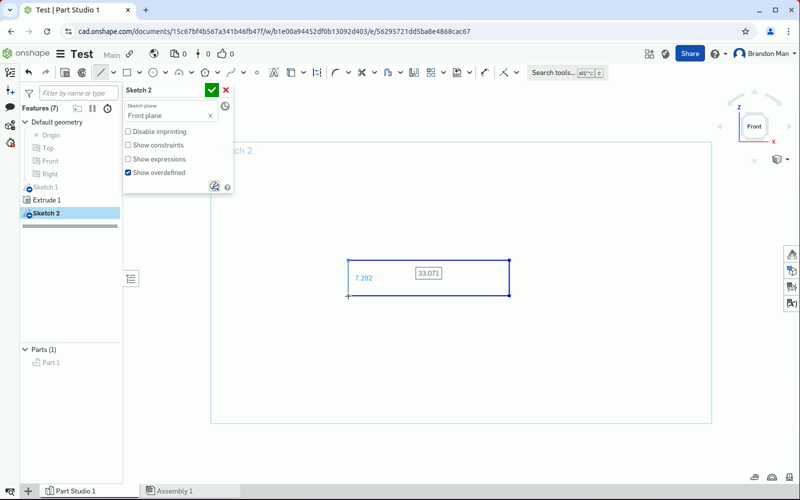
key(esc)
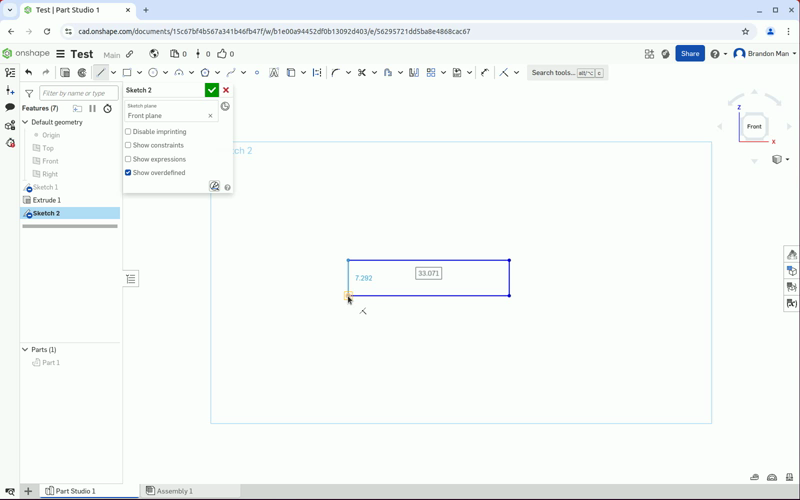
mouse_move(461, 285)
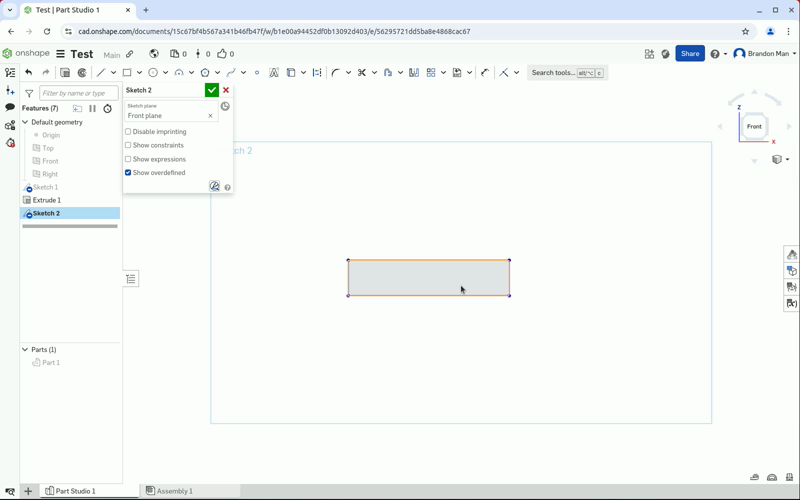
click(461, 285)
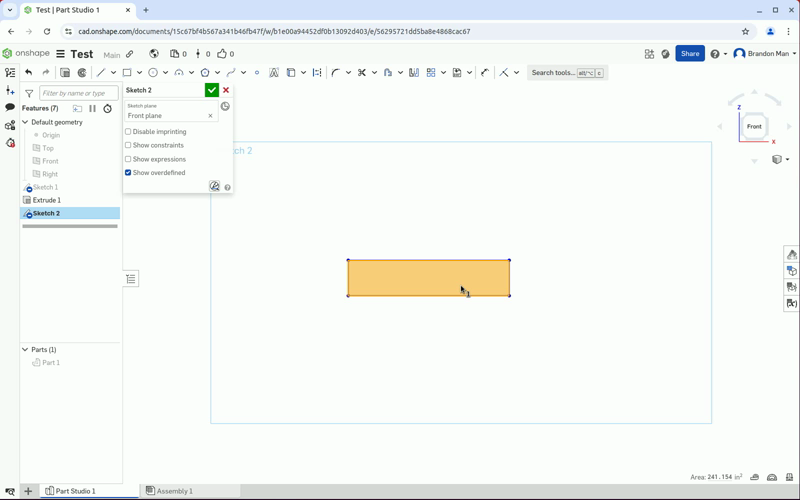
mouse_move(73, 352)
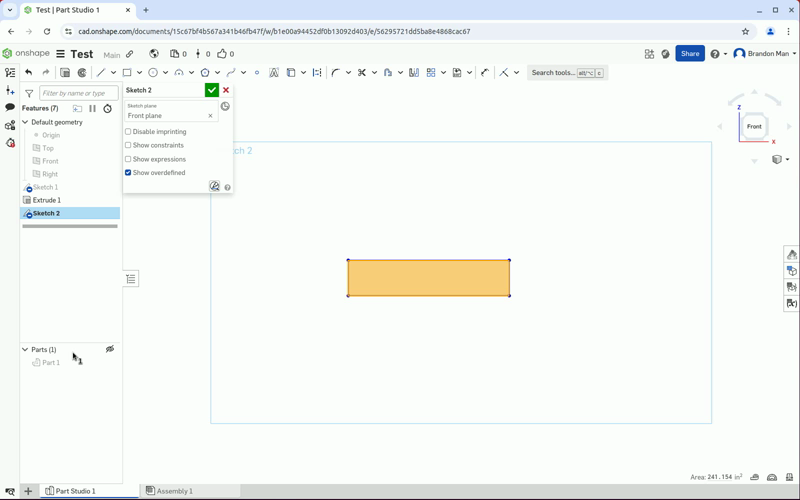
key(shift+y)
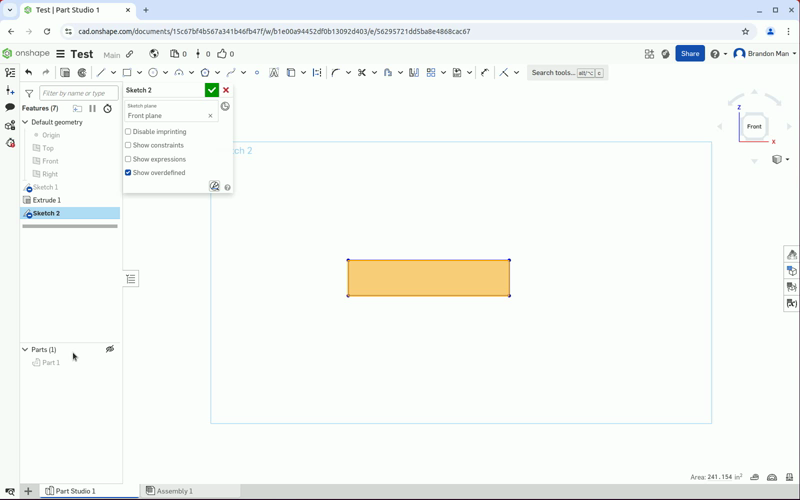
key(shift+e)
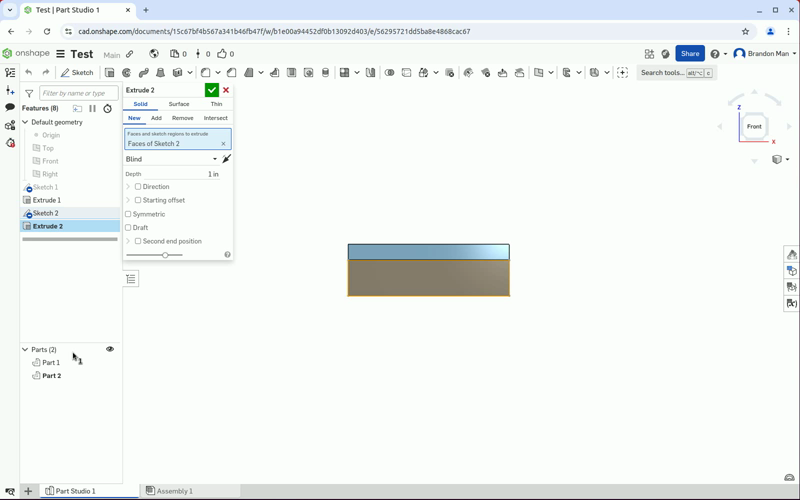
mouse_move(143, 106)
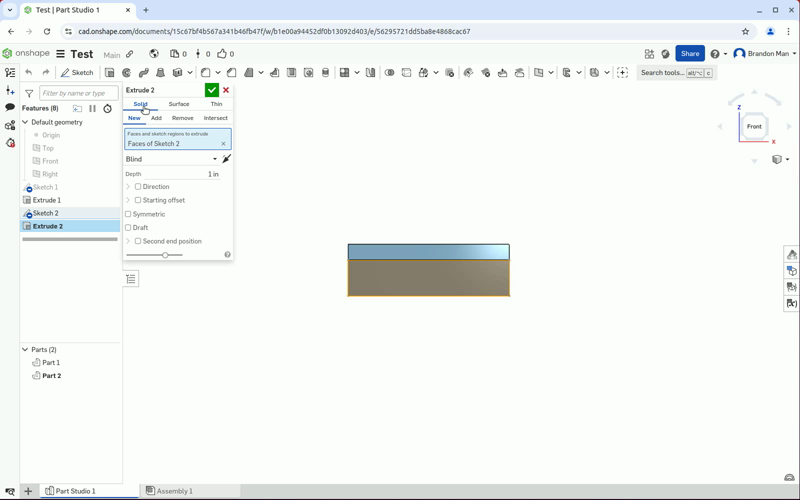
click(143, 106)
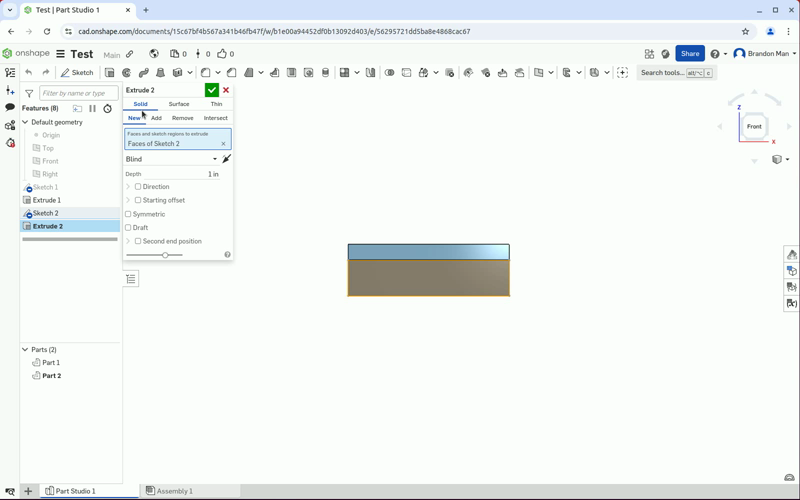
mouse_move(137, 120)
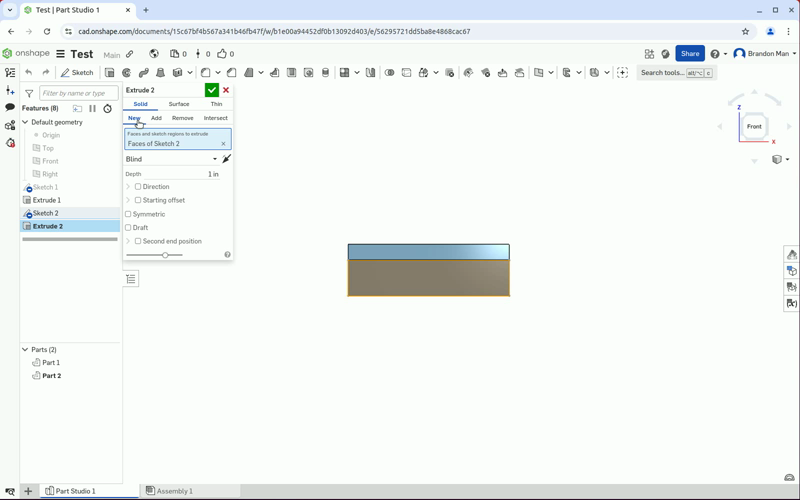
click(137, 120)
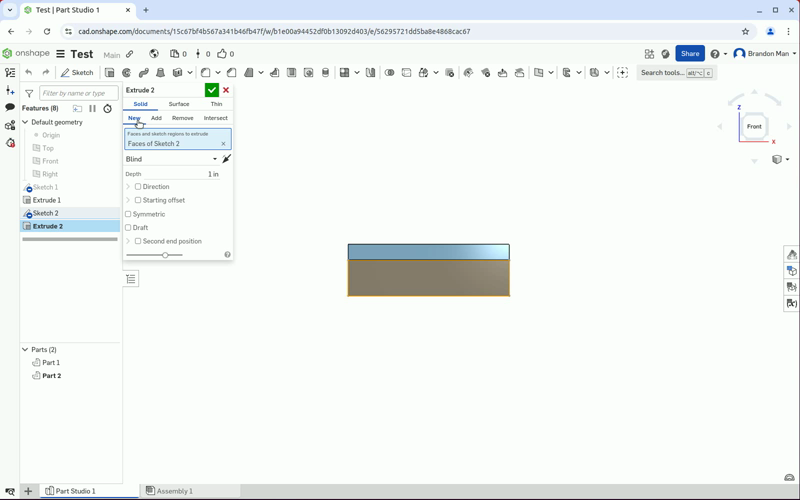
key(tab, 4)
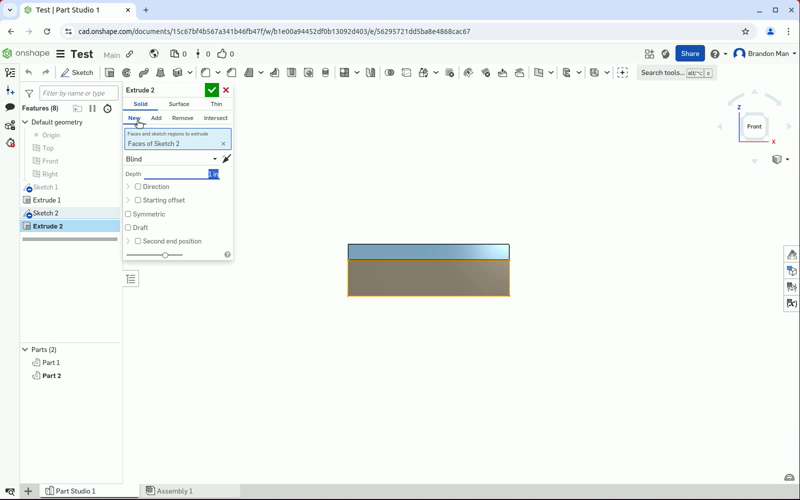
text(6.74)
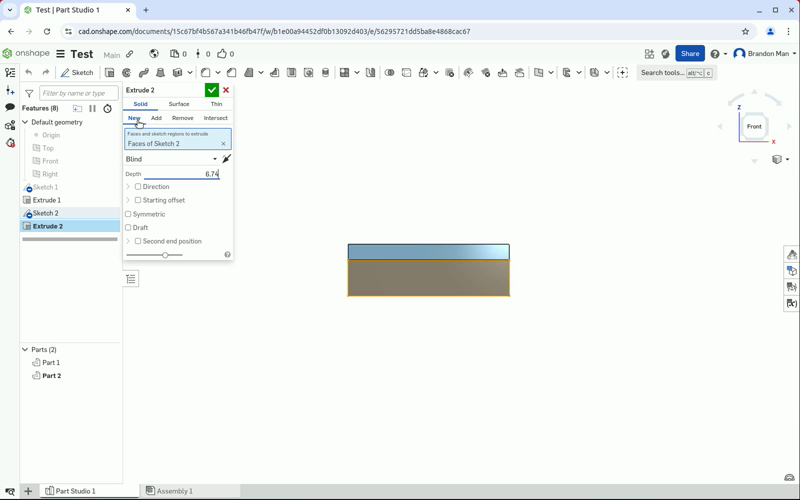
key(enter)
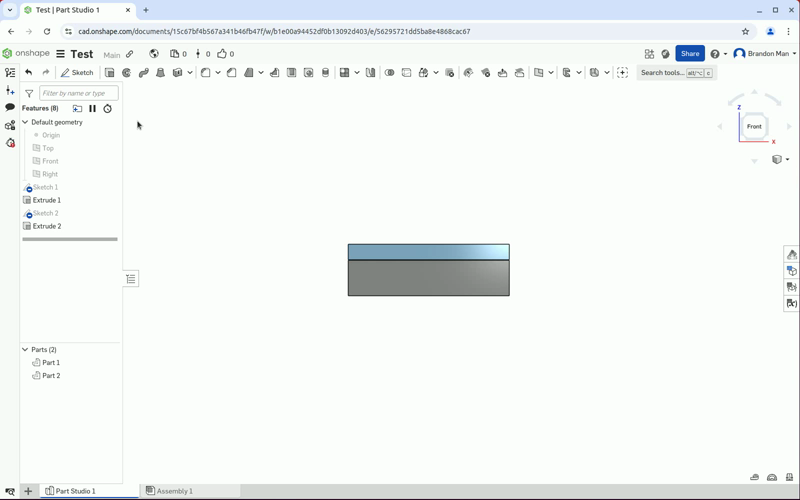
key(shift+h)
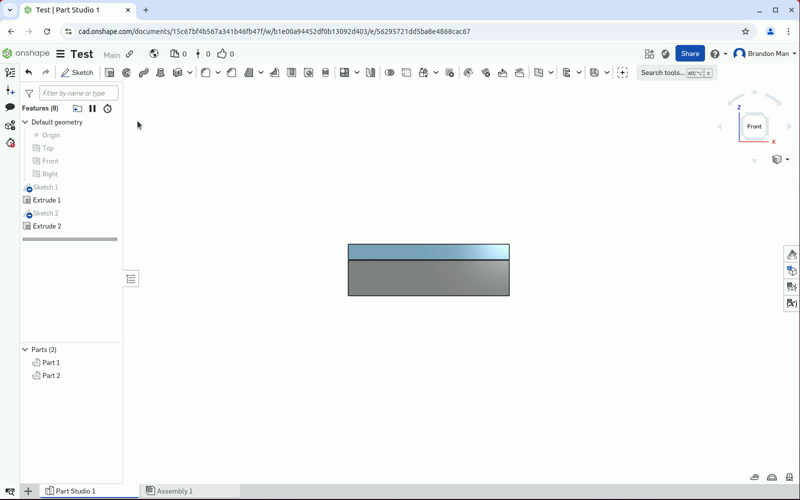
key(shift+h)
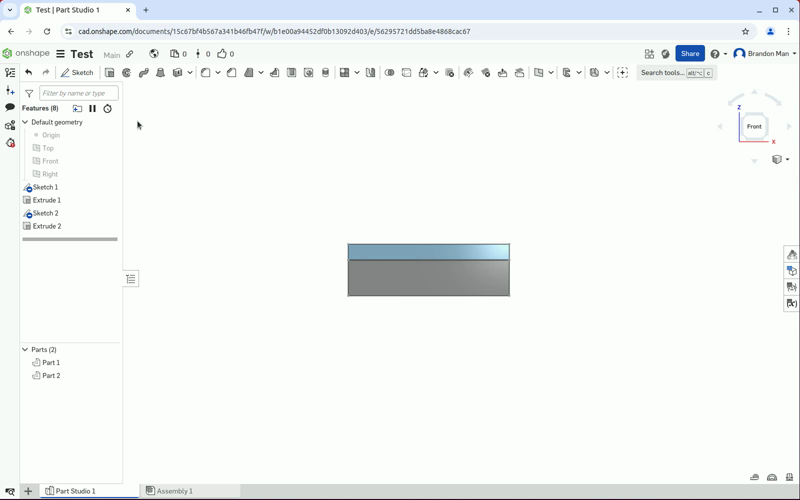
key(shift+7)
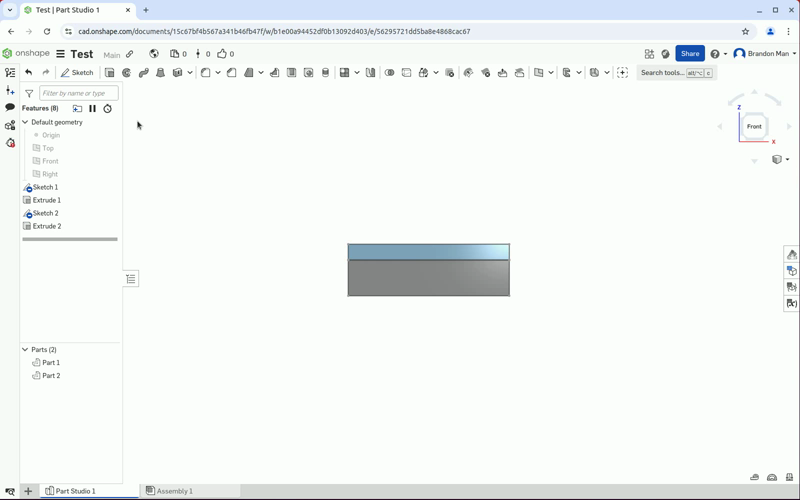
key(left, 2)
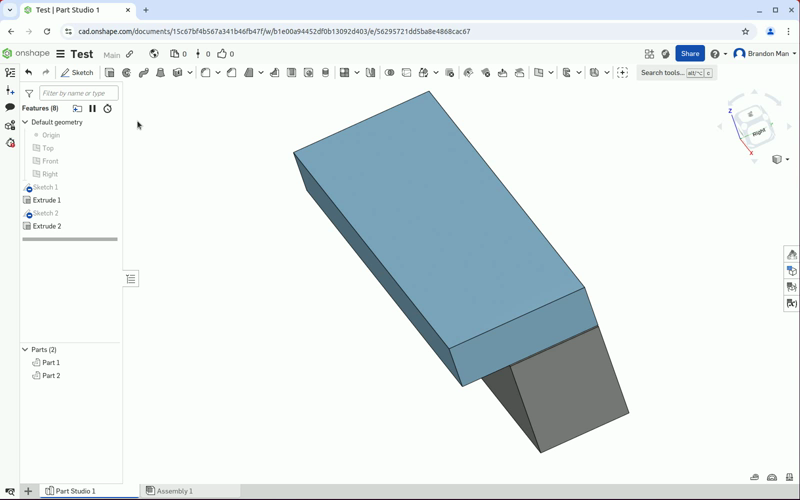
key(down, 2)
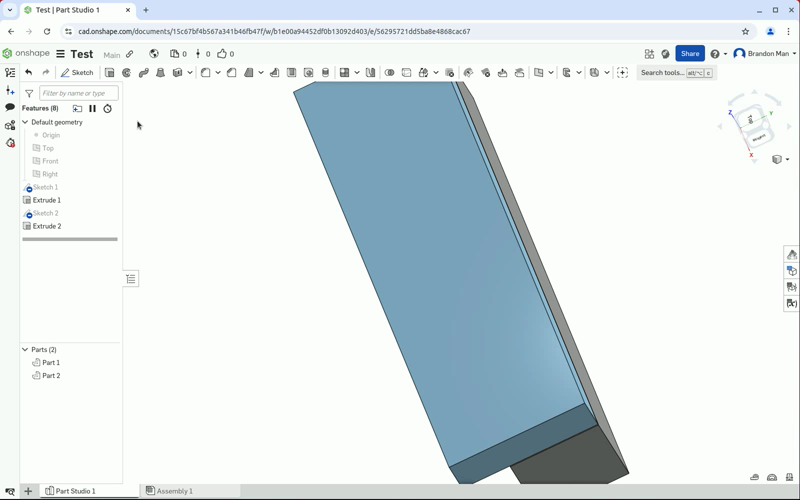
key(up, 2)
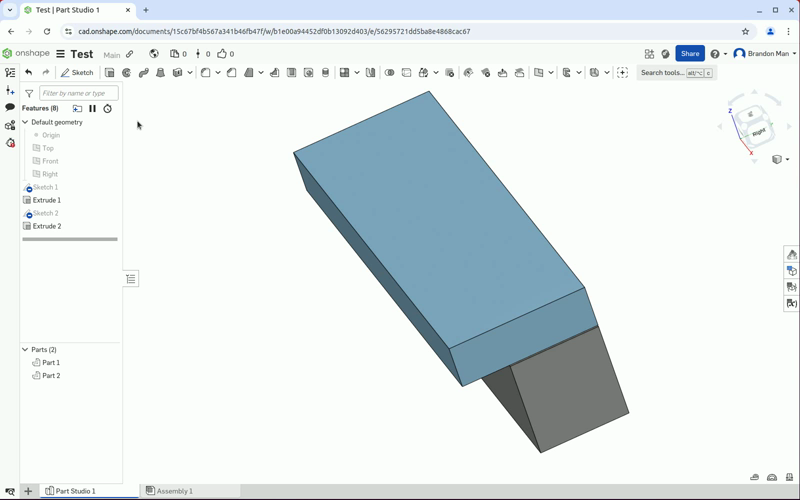
key(right, 2)
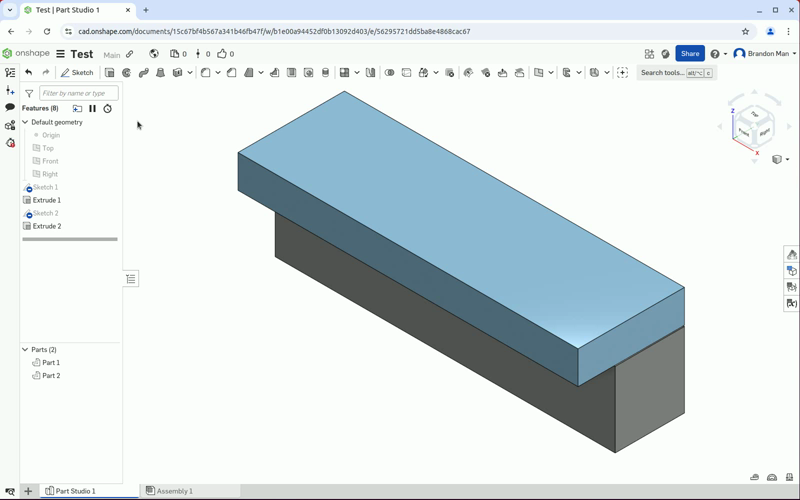
mouse_move(73, 189)
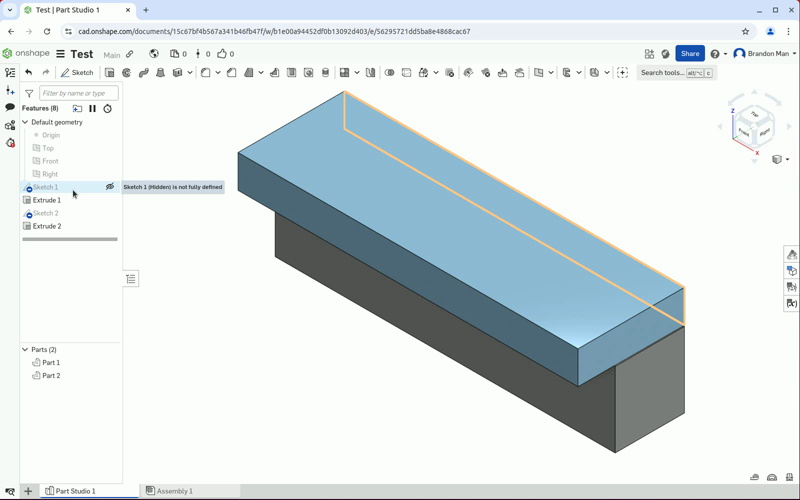
click(73, 189)